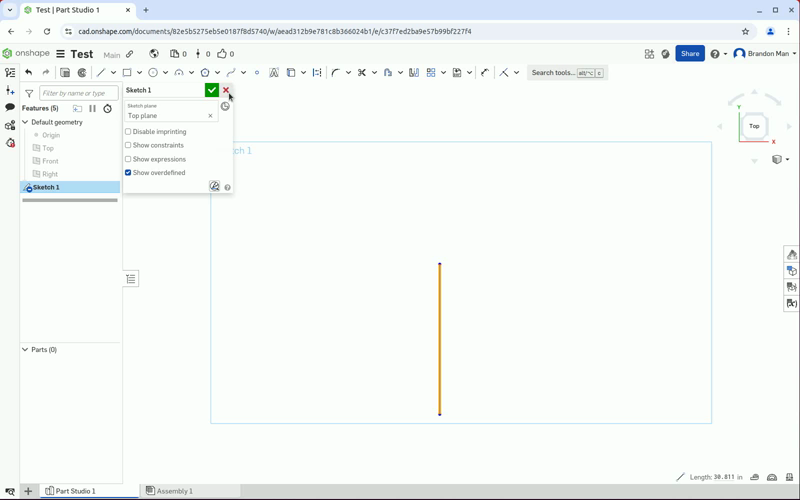
key(shift+h)
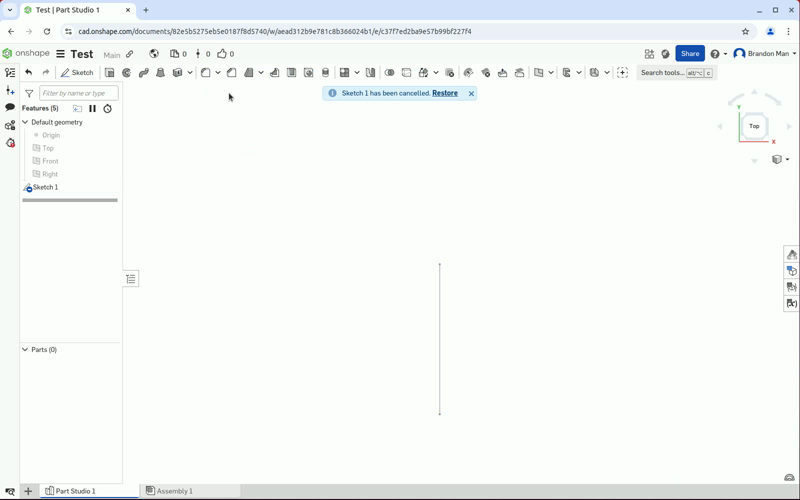
key(shift+s)
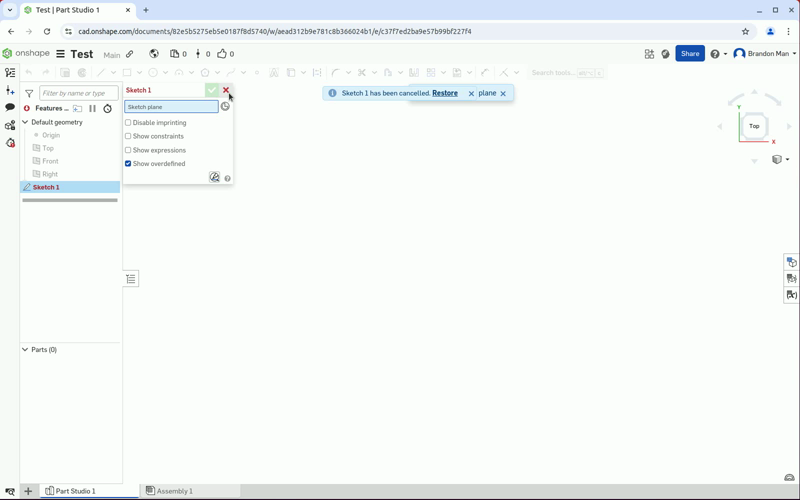
mouse_move(73, 150)
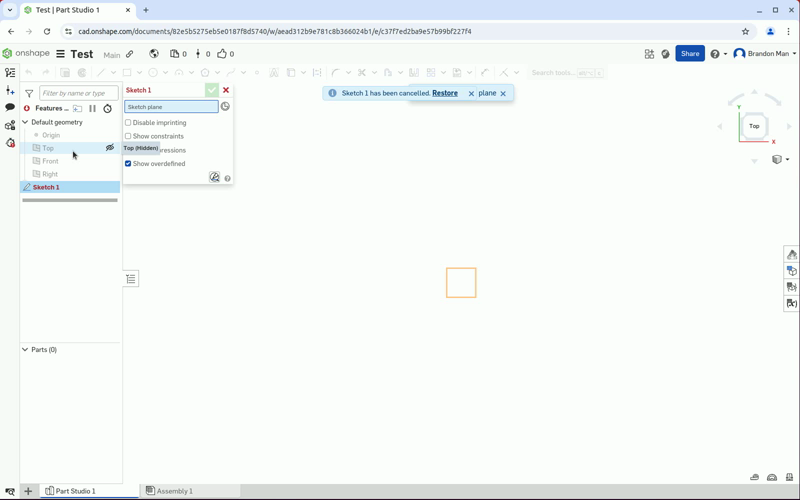
click(73, 150)
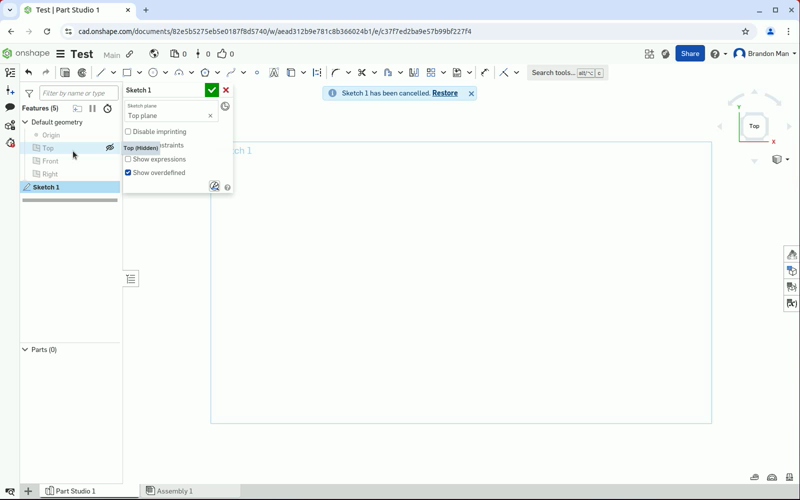
mouse_move(73, 352)
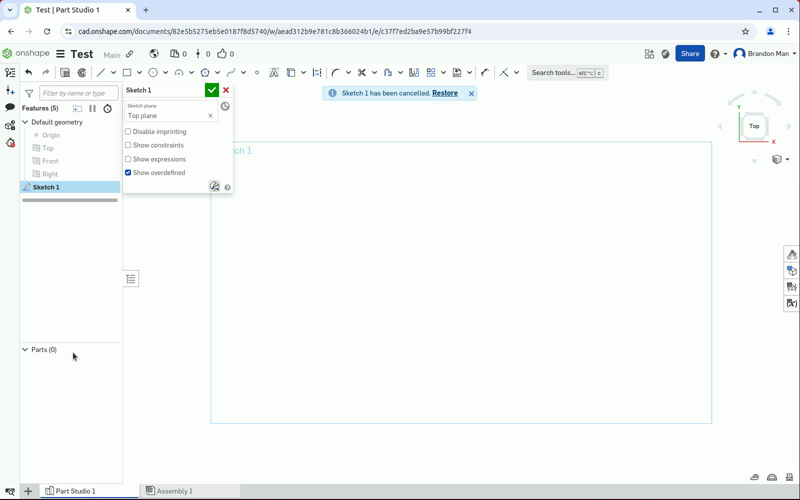
key(y)
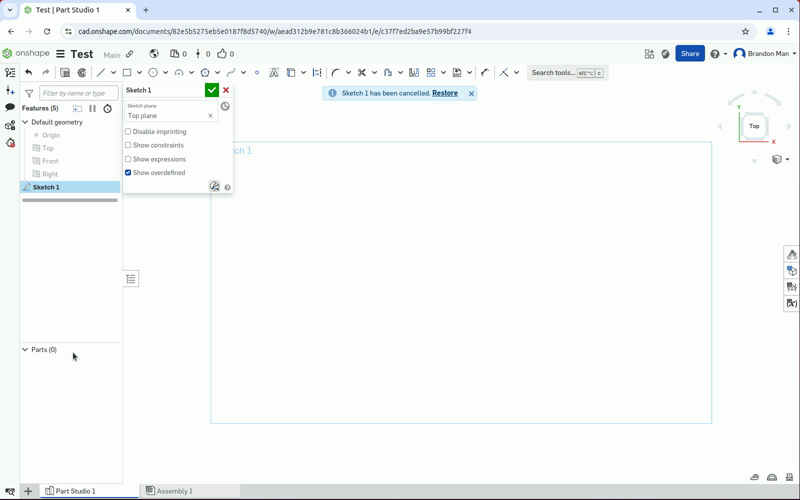
key(l)
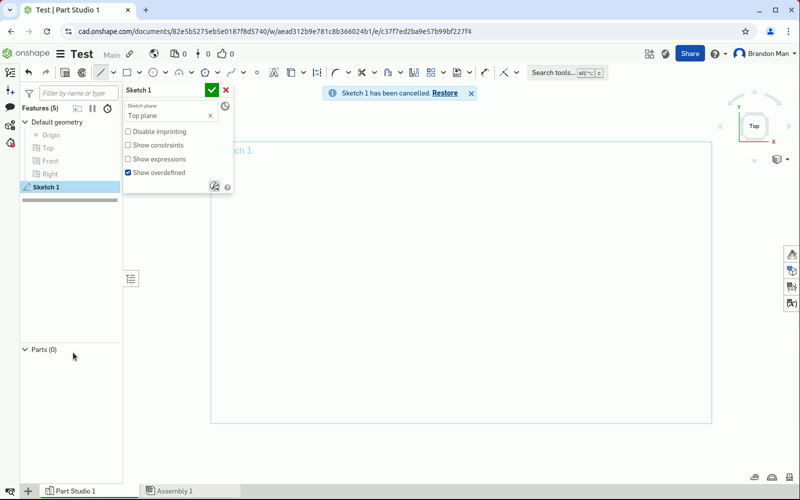
key_down(shift)
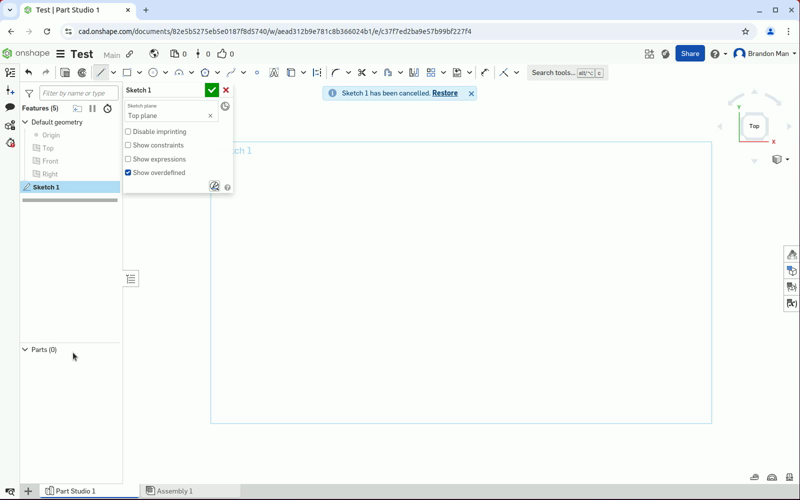
mouse_move(348, 333)
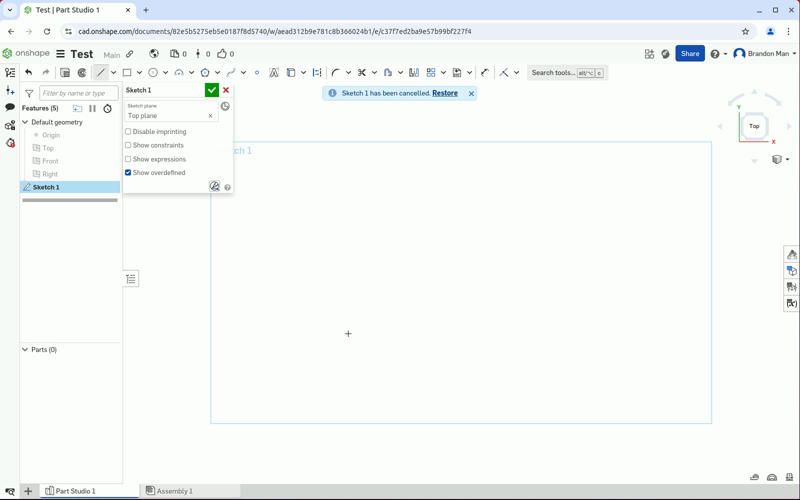
click(348, 333)
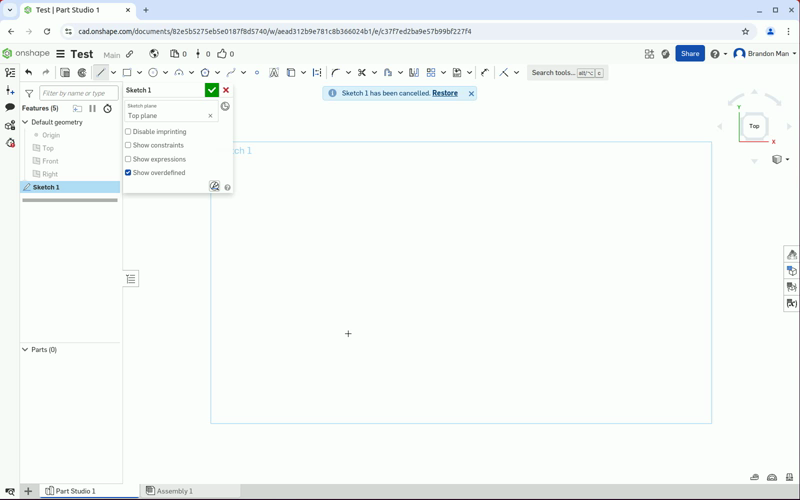
key_up(shift)
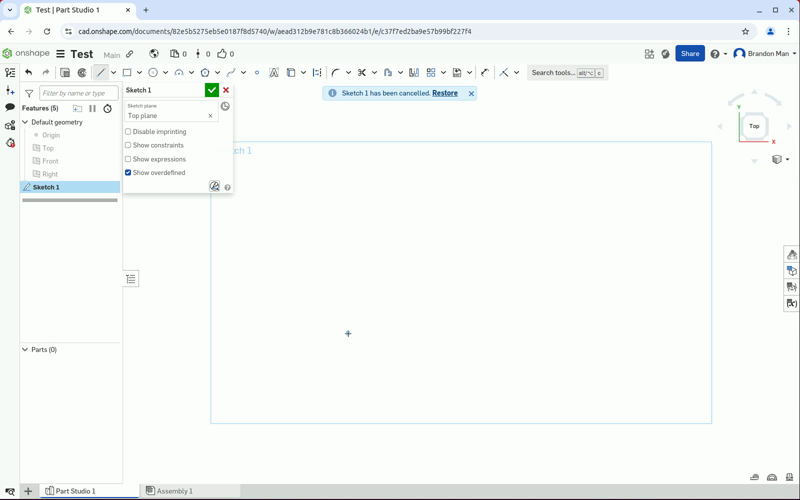
key_down(shift)
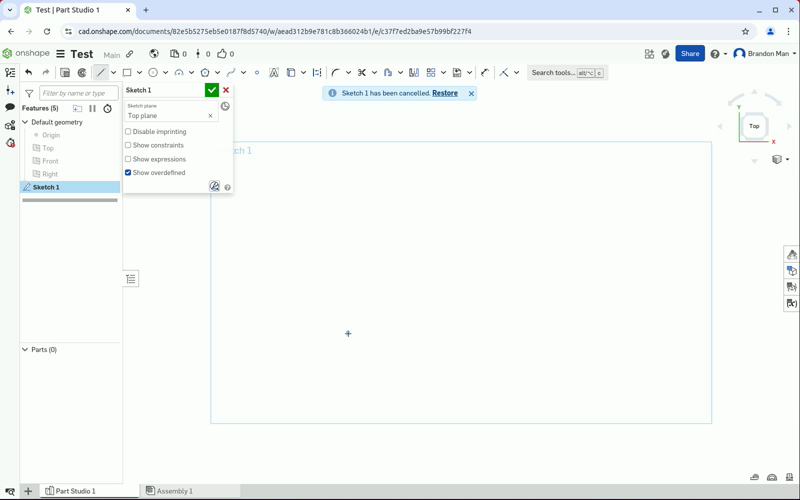
mouse_move(572, 333)
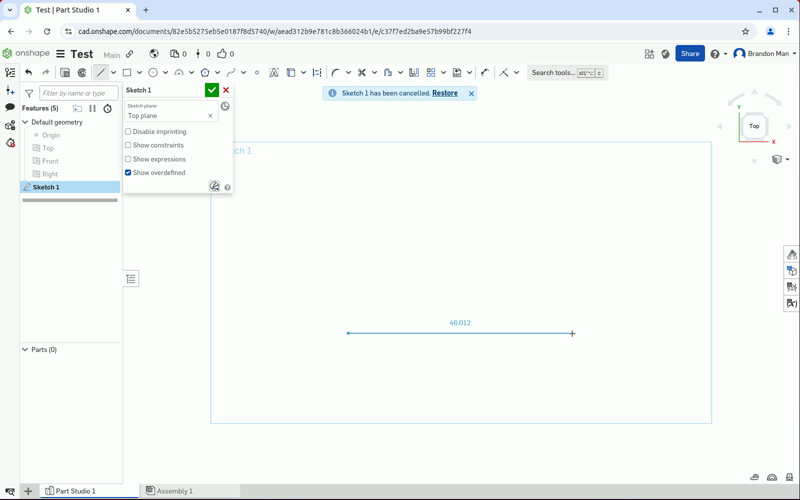
click(572, 333)
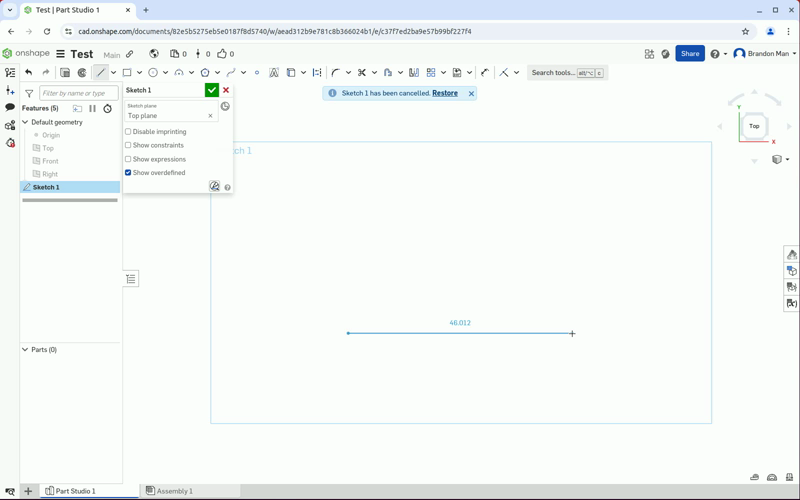
key_up(shift)
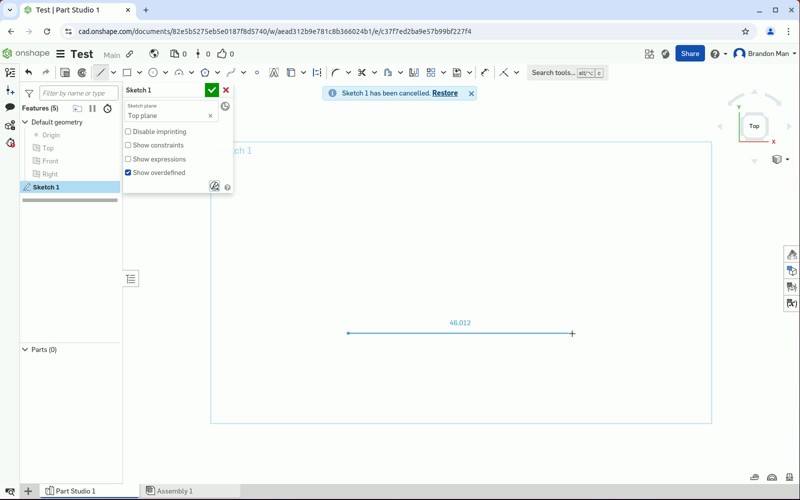
key_down(shift)
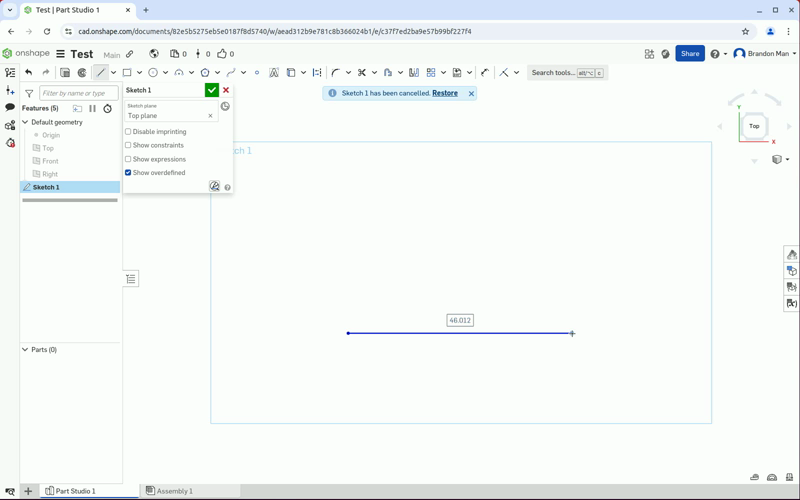
mouse_move(572, 234)
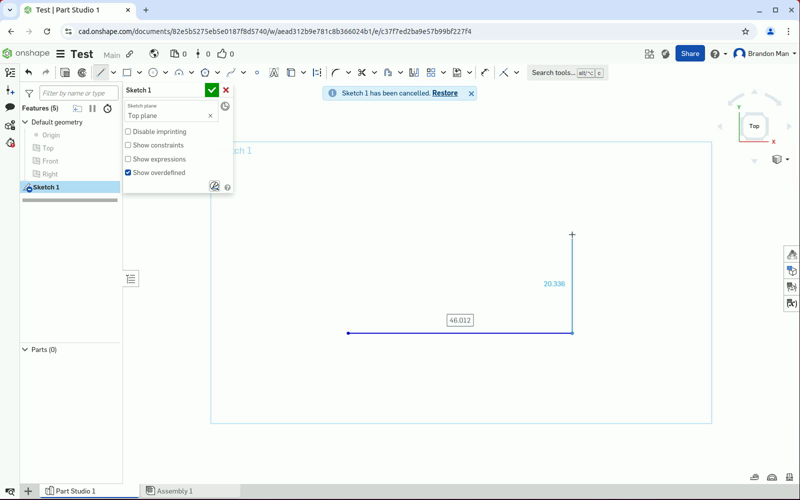
click(572, 234)
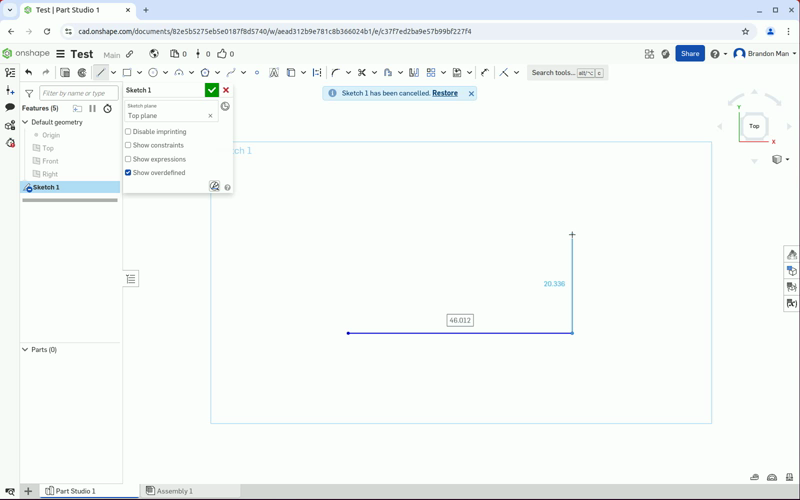
key_up(shift)
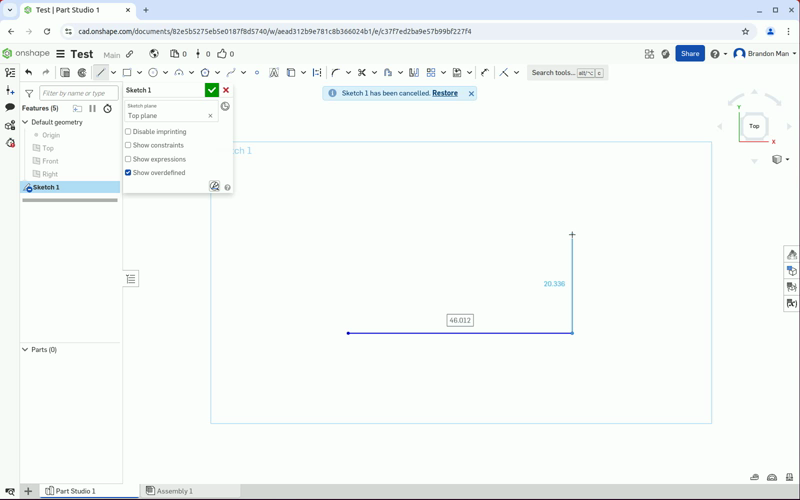
key_down(shift)
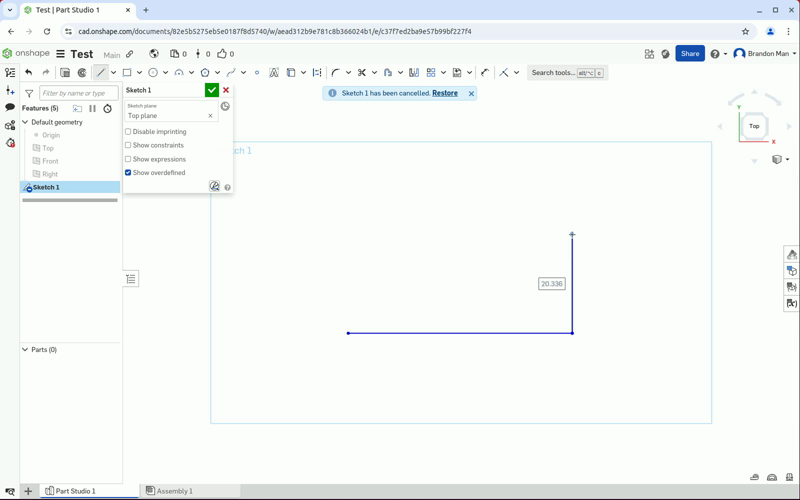
mouse_move(348, 234)
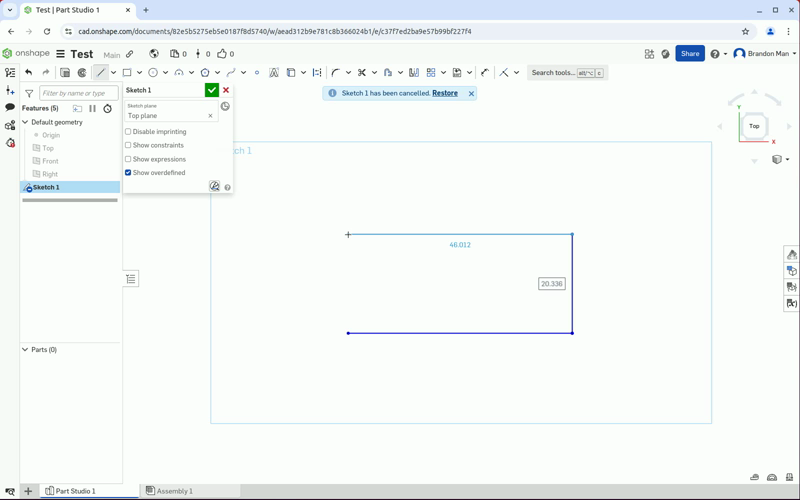
click(348, 234)
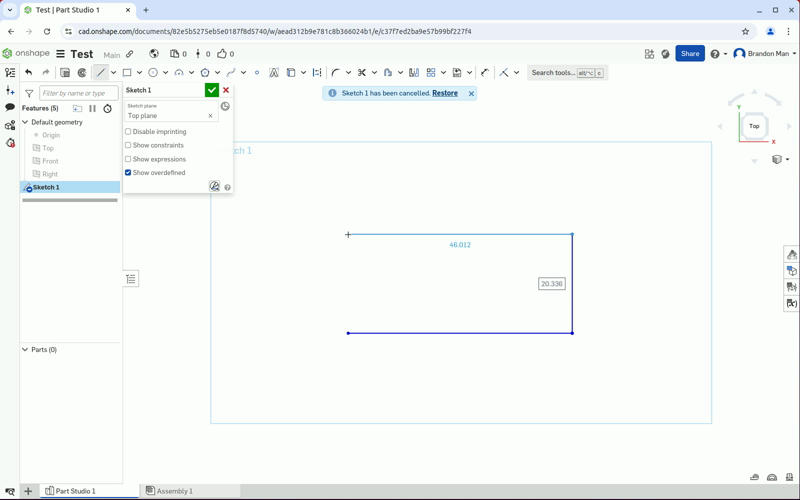
key_up(shift)
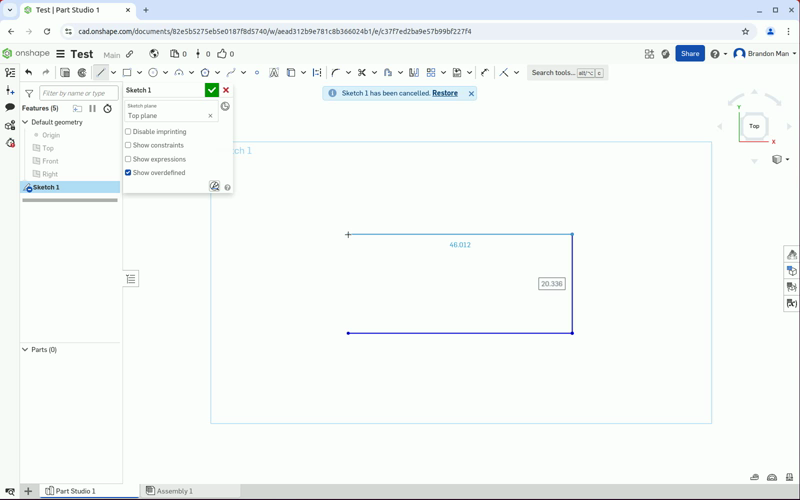
key_down(shift)
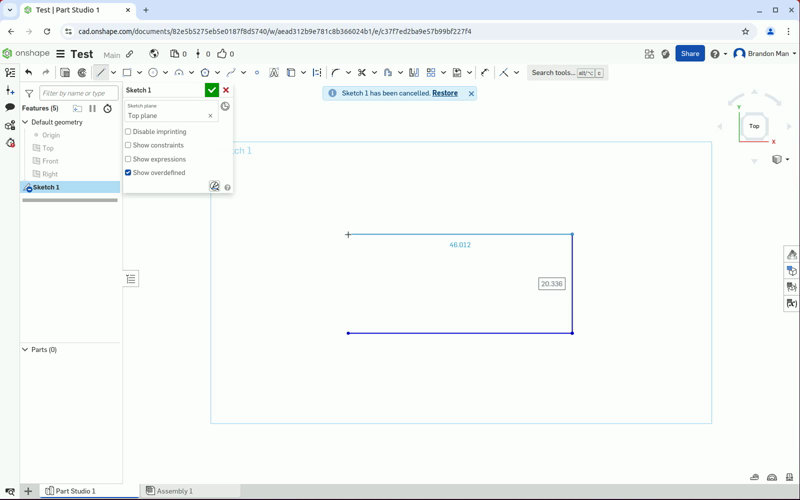
mouse_move(348, 333)
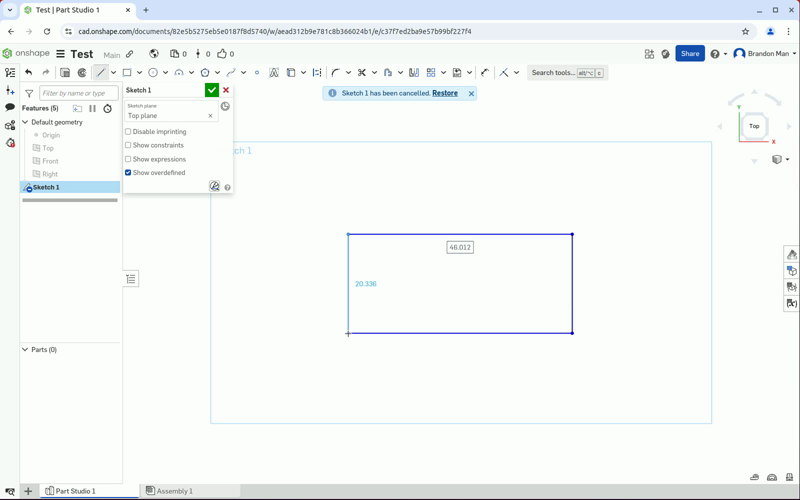
key_up(shift)
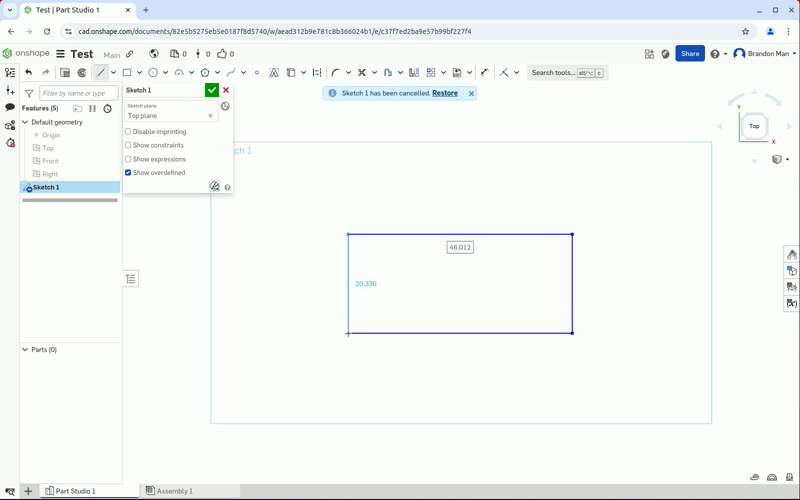
click(348, 333)
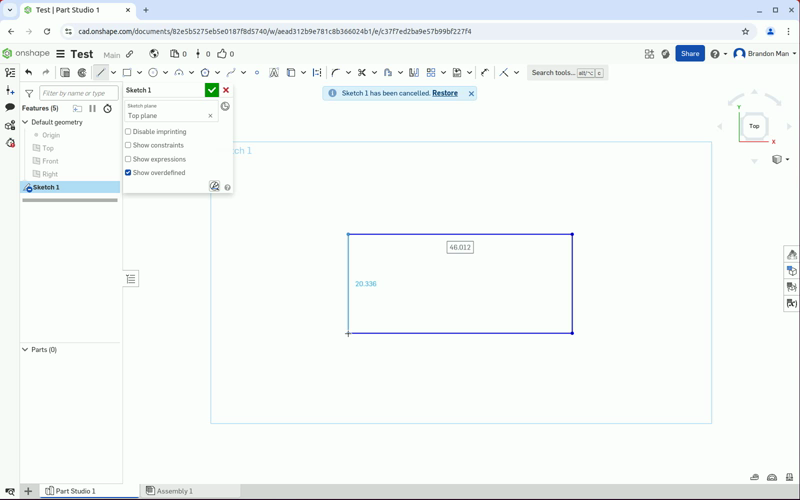
key(esc)
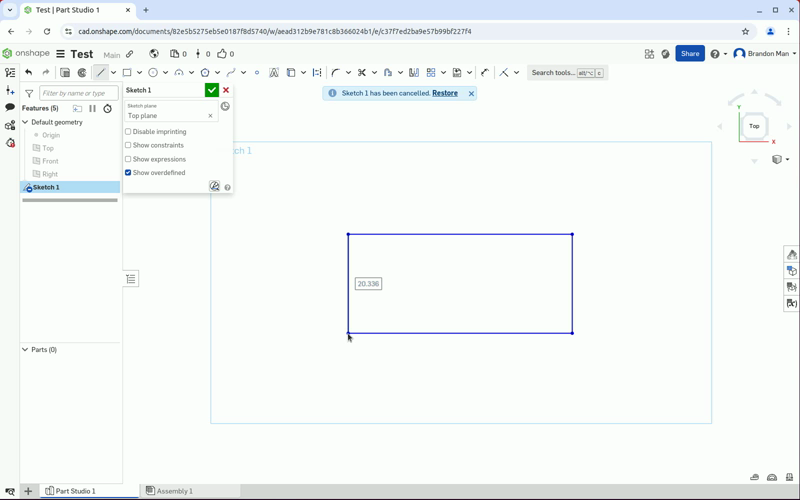
key(c)
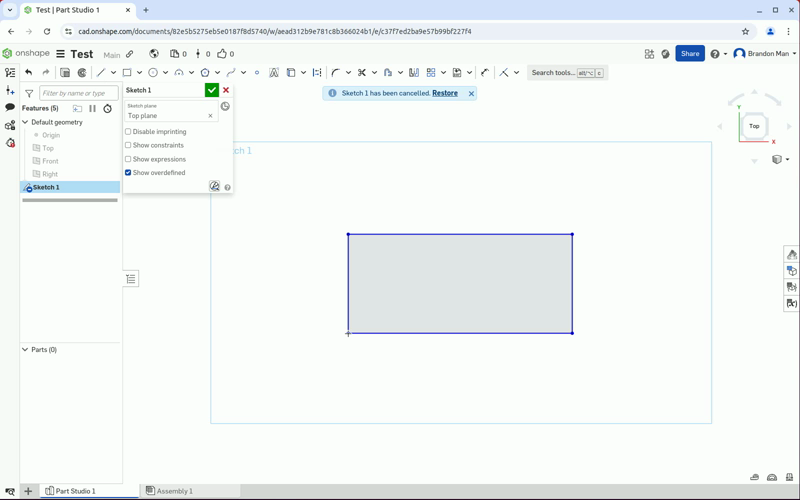
key_down(shift)
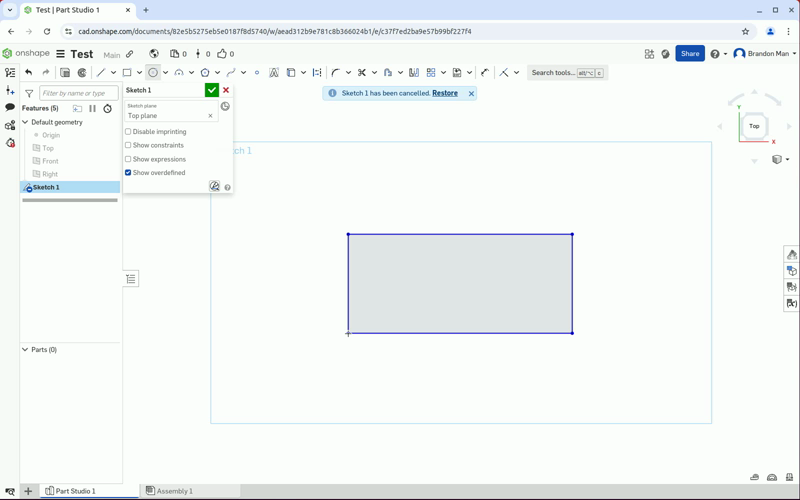
mouse_move(461, 283)
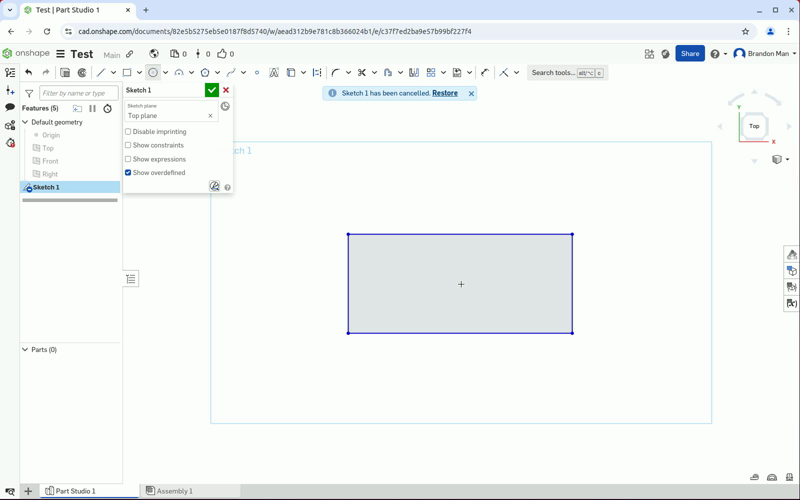
click(461, 283)
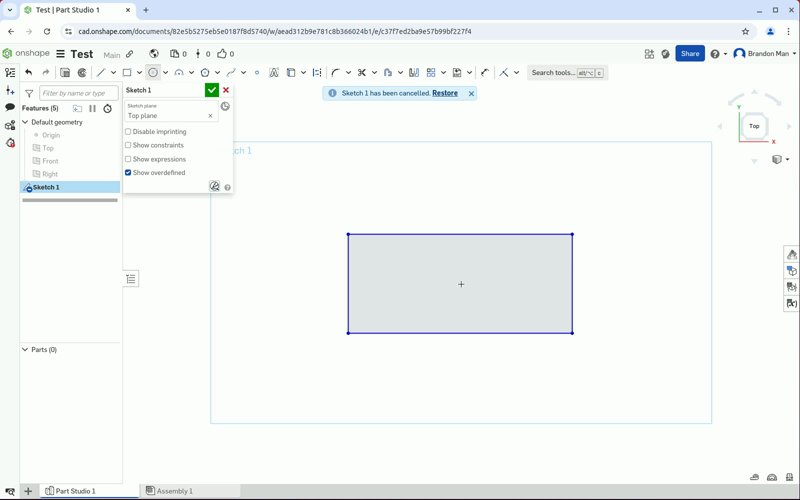
key_up(shift)
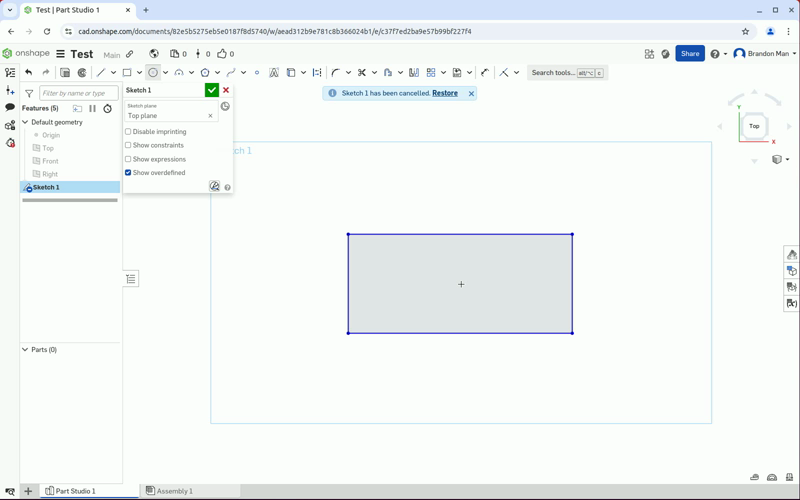
mouse_move(475, 283)
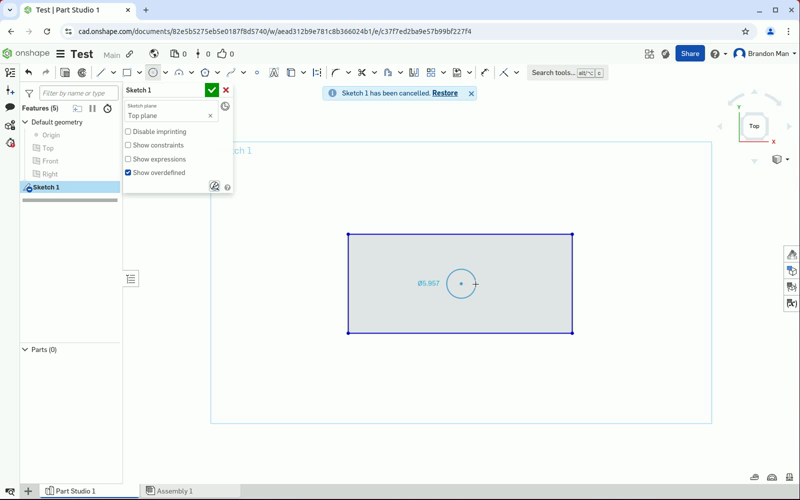
click(475, 283)
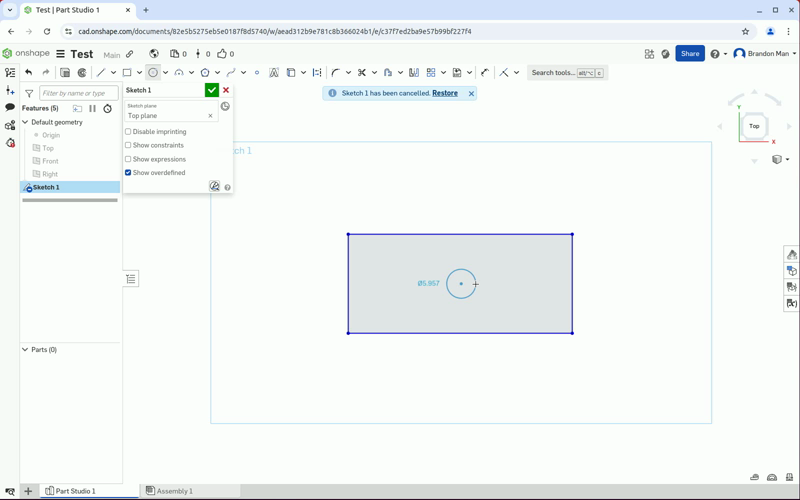
key(esc)
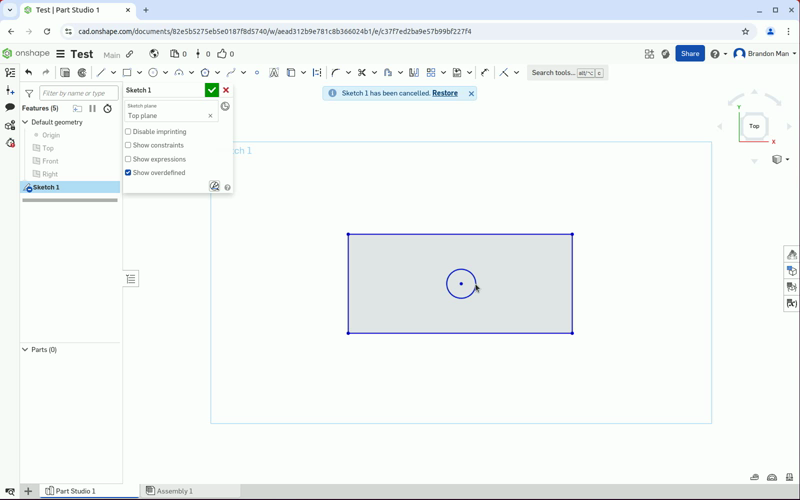
mouse_move(428, 264)
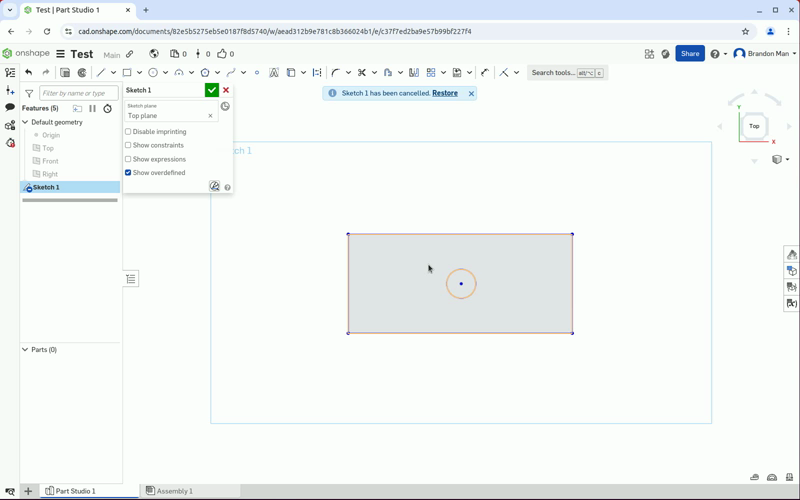
click(428, 264)
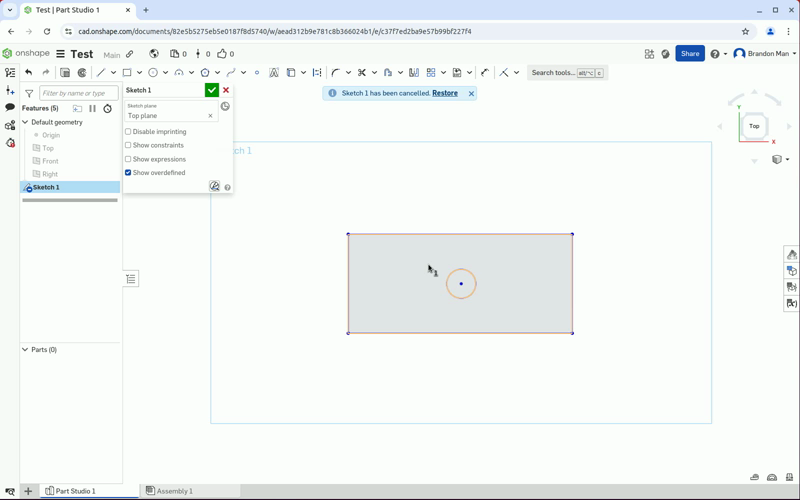
mouse_move(73, 352)
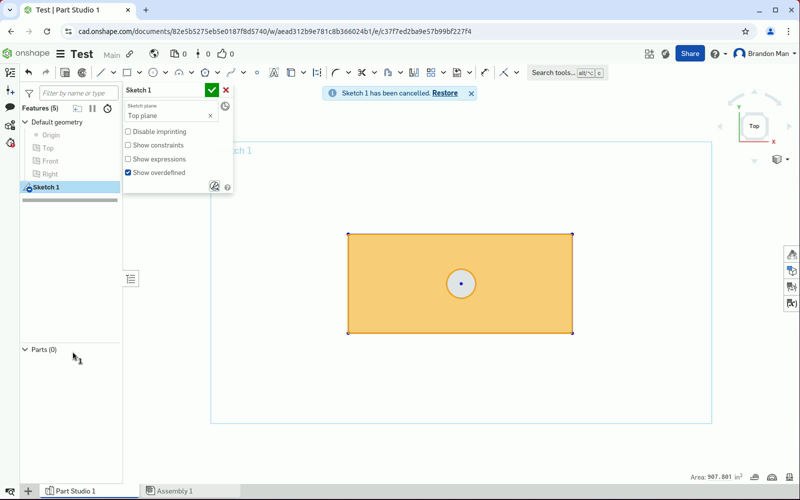
key(shift+y)
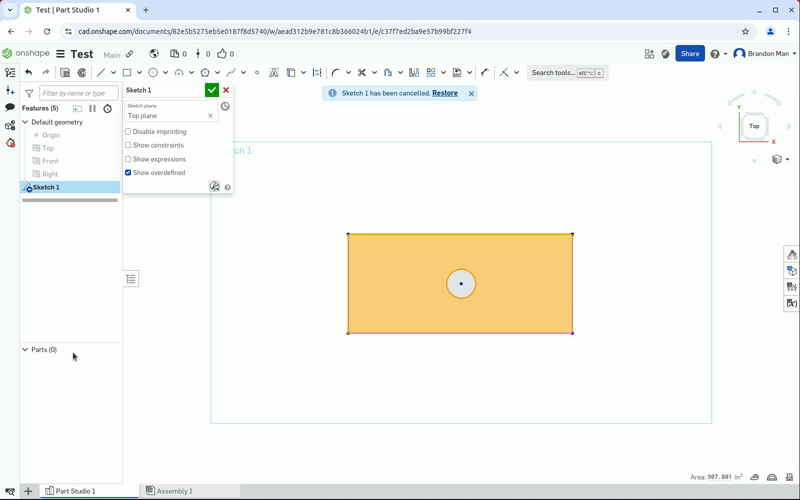
key(shift+e)
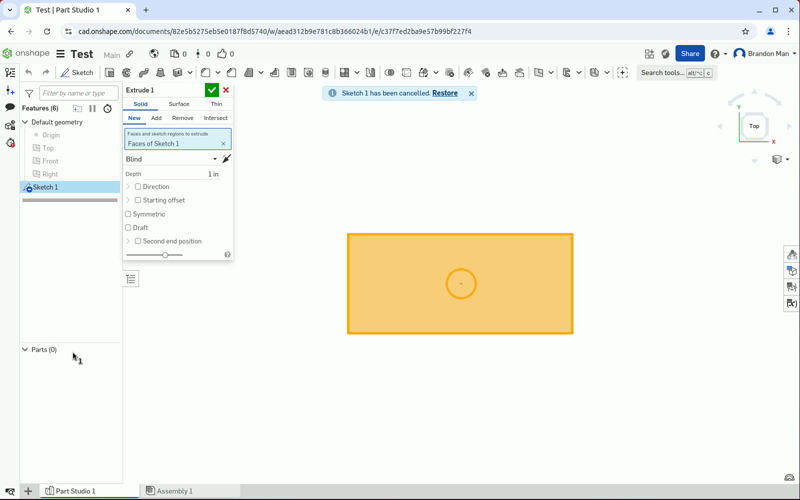
mouse_move(143, 106)
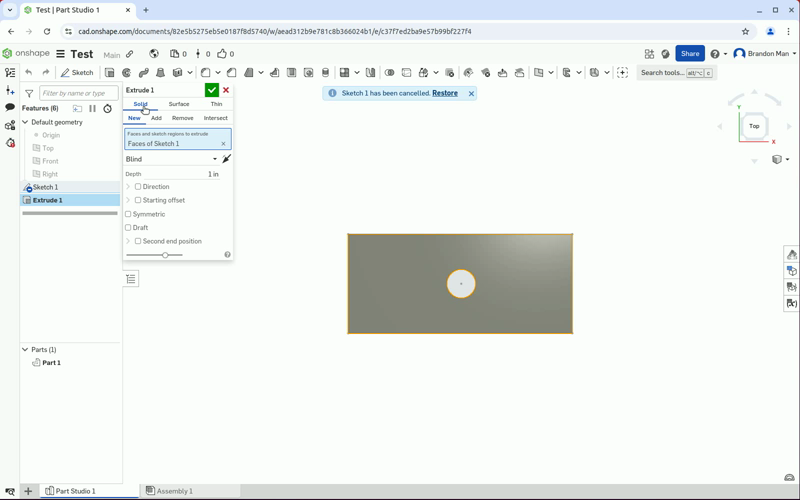
click(143, 106)
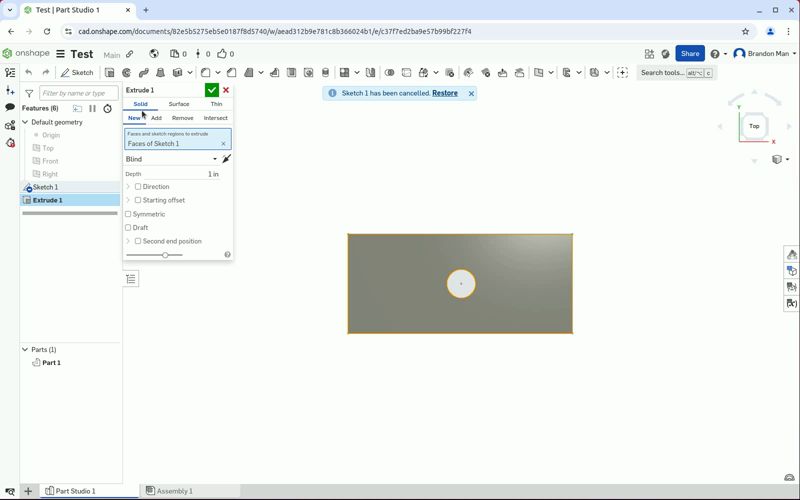
mouse_move(137, 120)
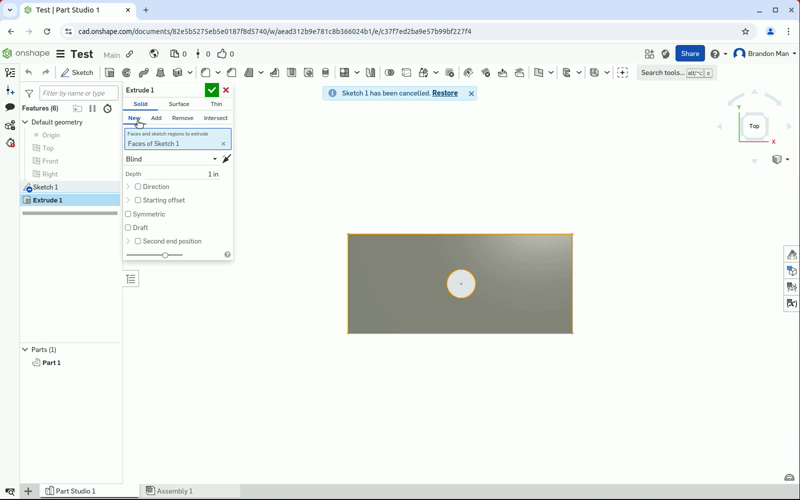
click(137, 120)
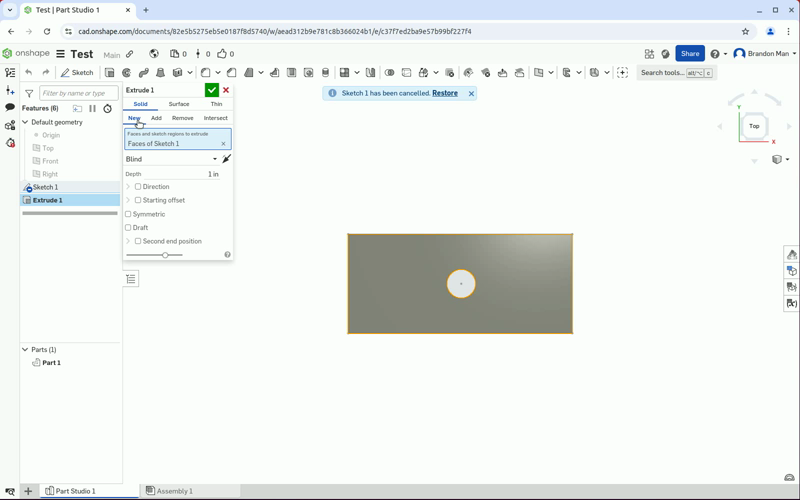
key(tab, 4)
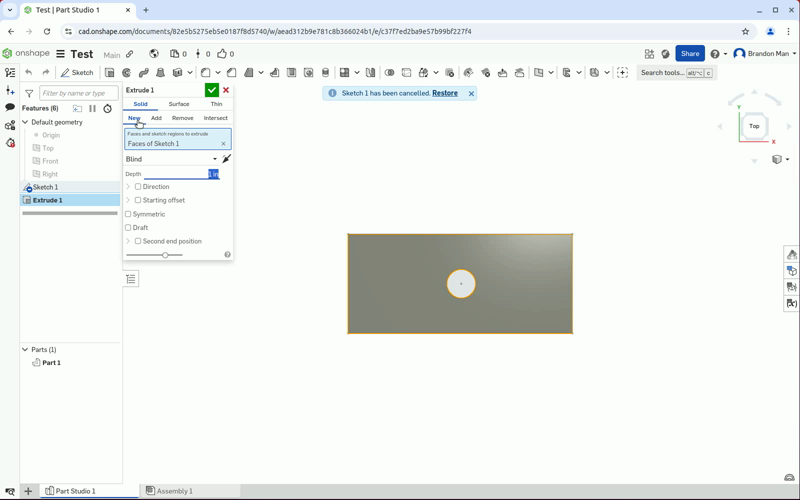
text(5.536)
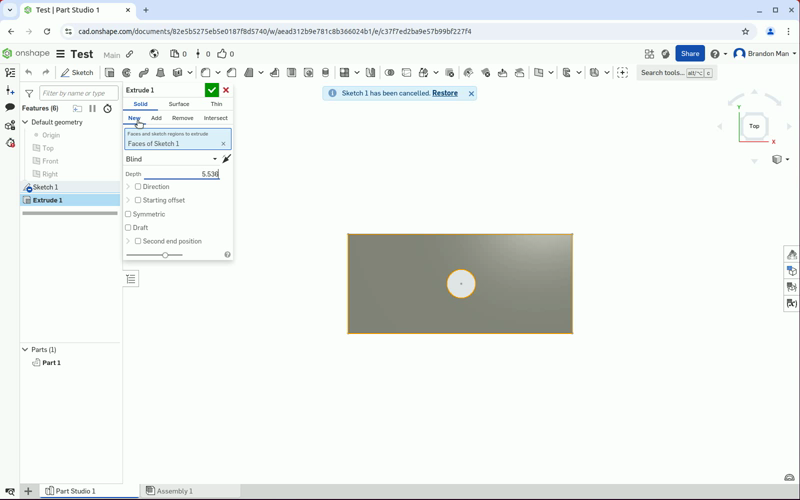
key(enter)
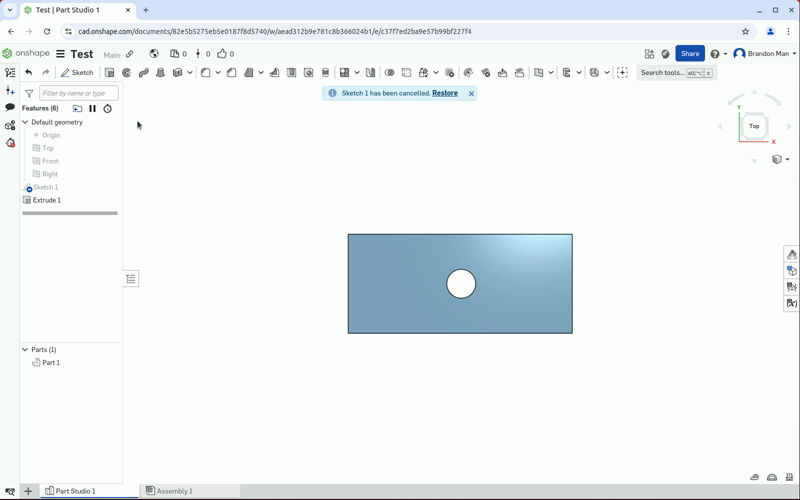
key(shift+h)
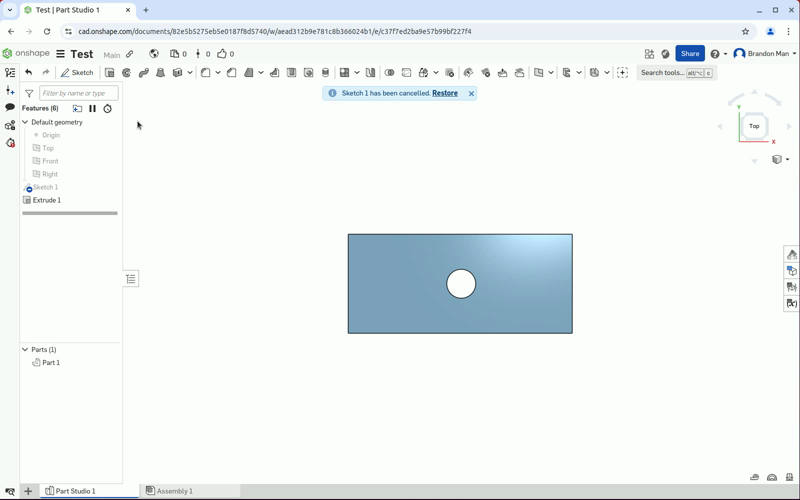
key(shift+h)
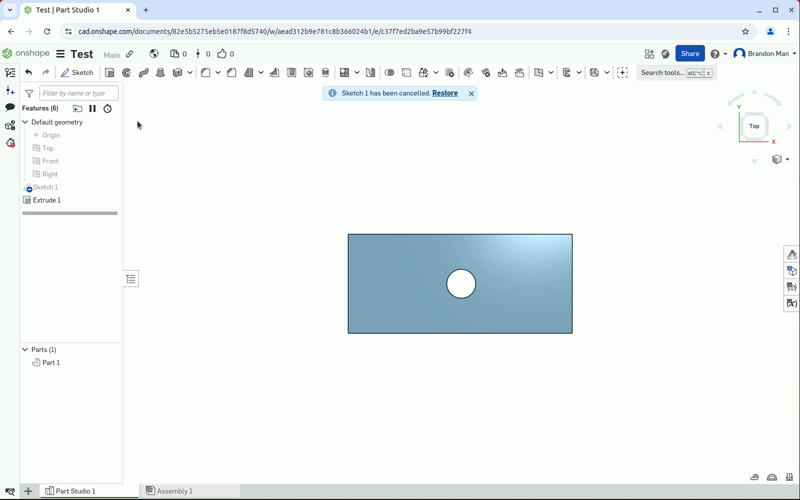
mouse_move(73, 189)
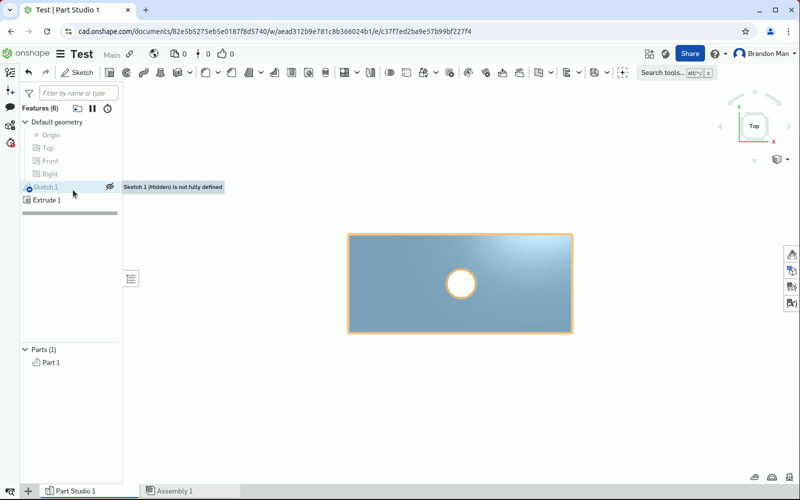
click(73, 189)
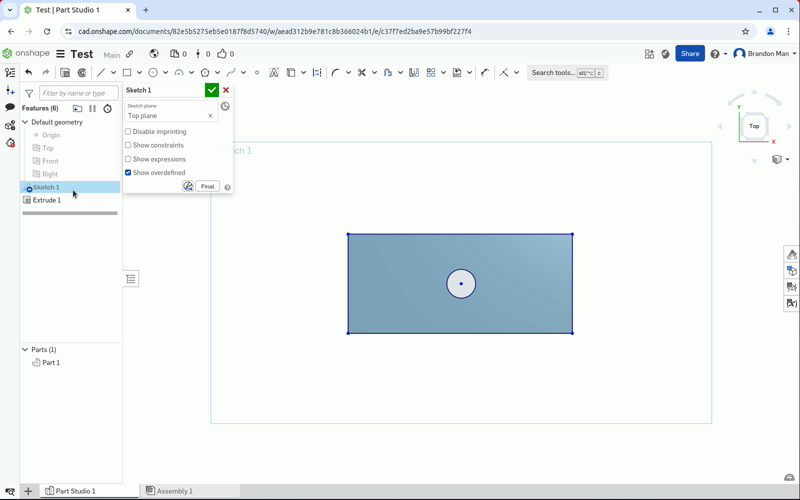
mouse_move(229, 92)
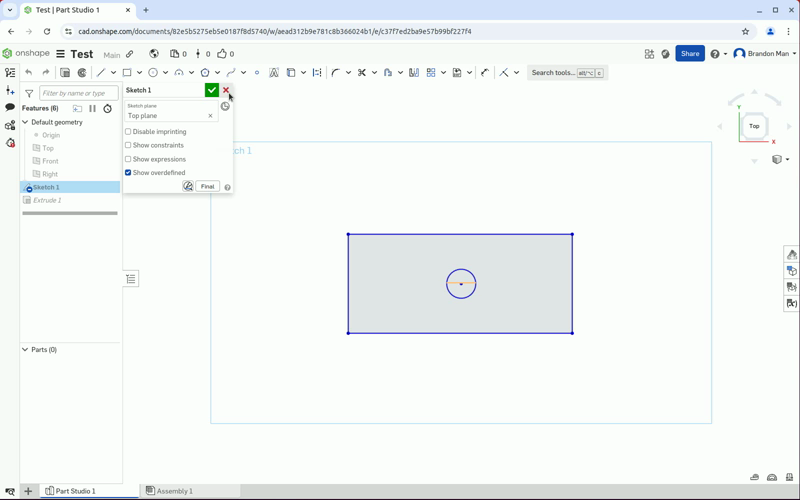
click(229, 92)
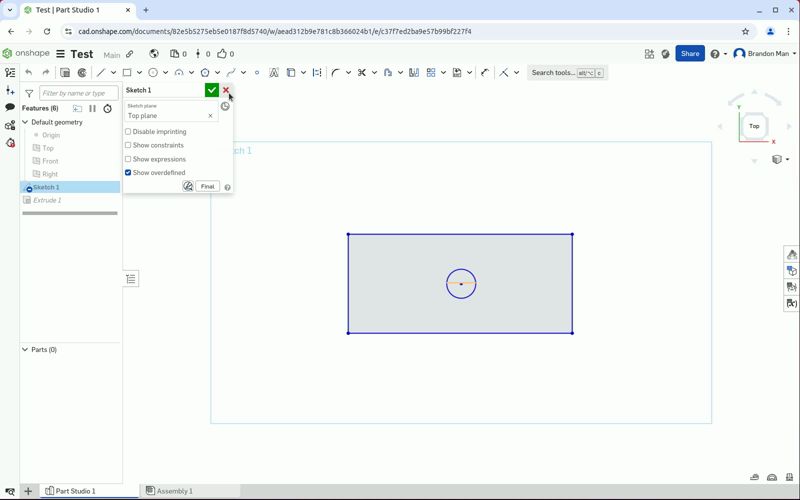
key(shift+s)
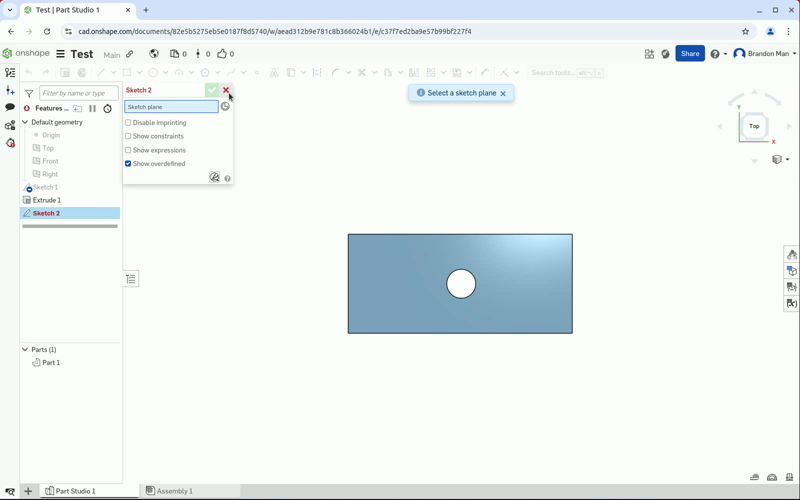
mouse_move(73, 150)
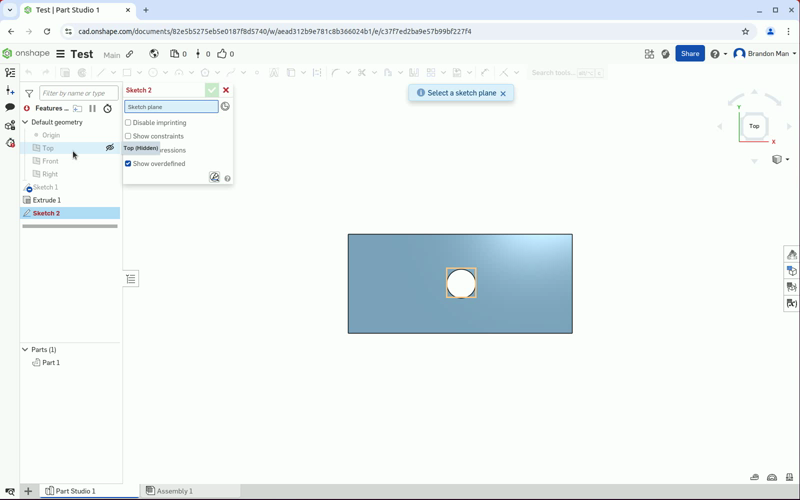
click(73, 150)
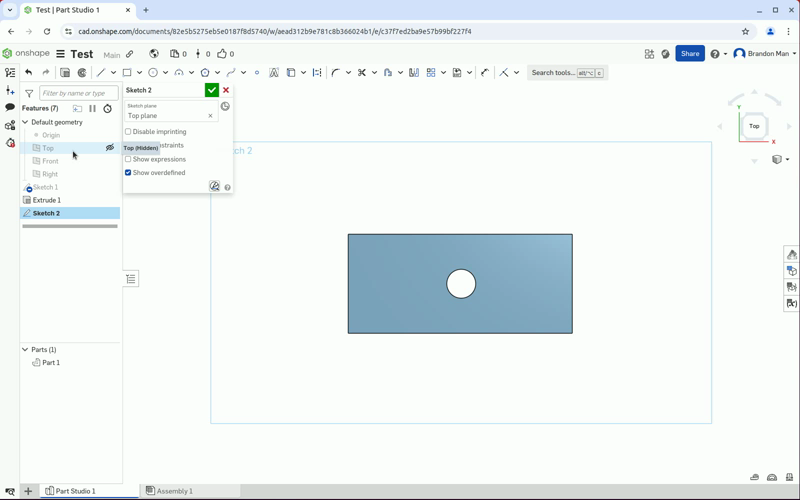
mouse_move(73, 352)
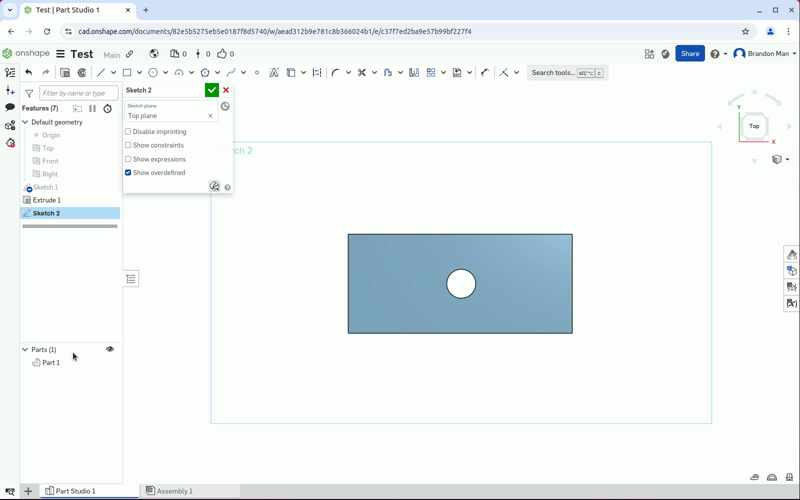
key(y)
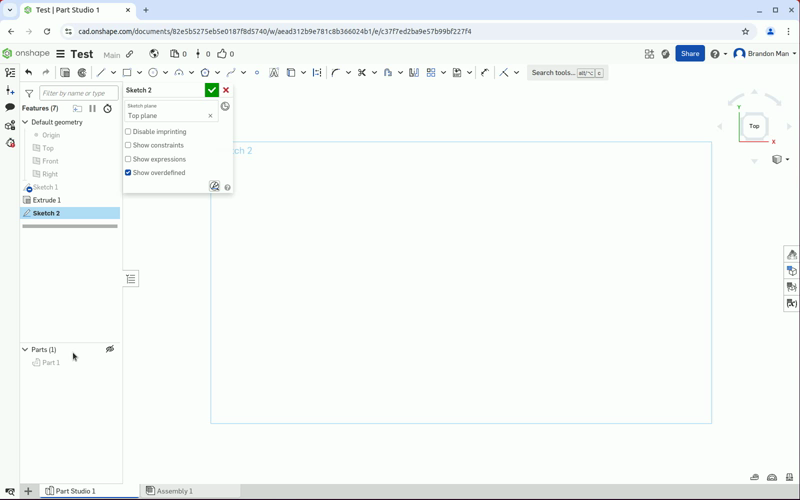
key(c)
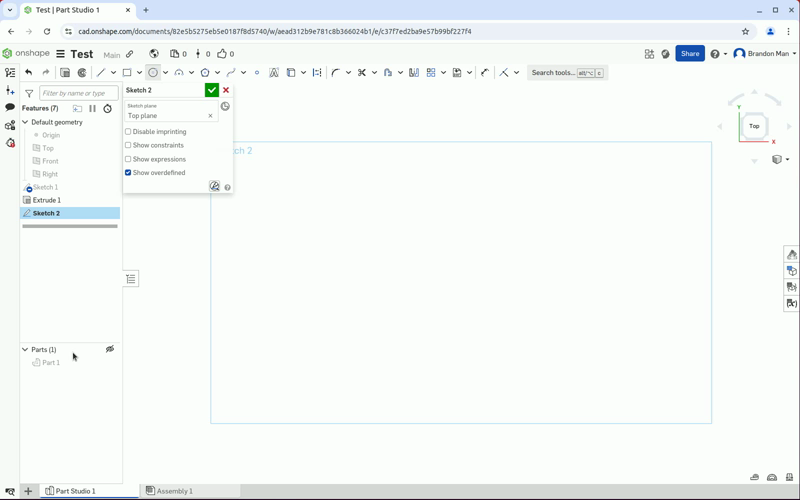
key_down(shift)
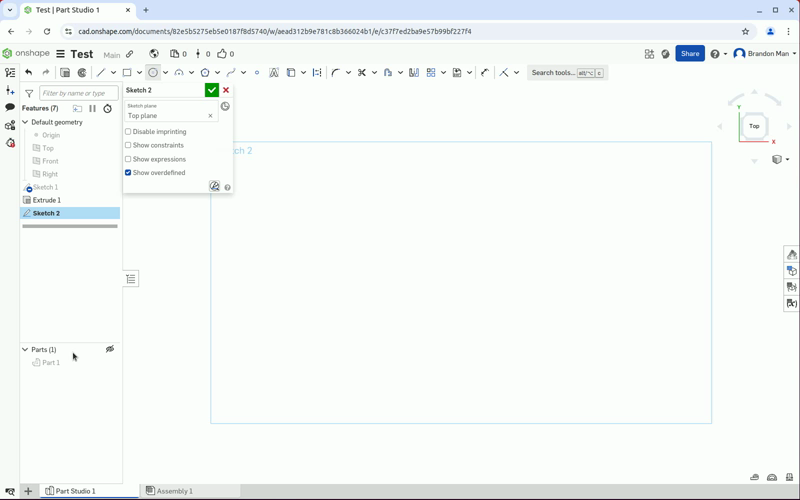
mouse_move(461, 282)
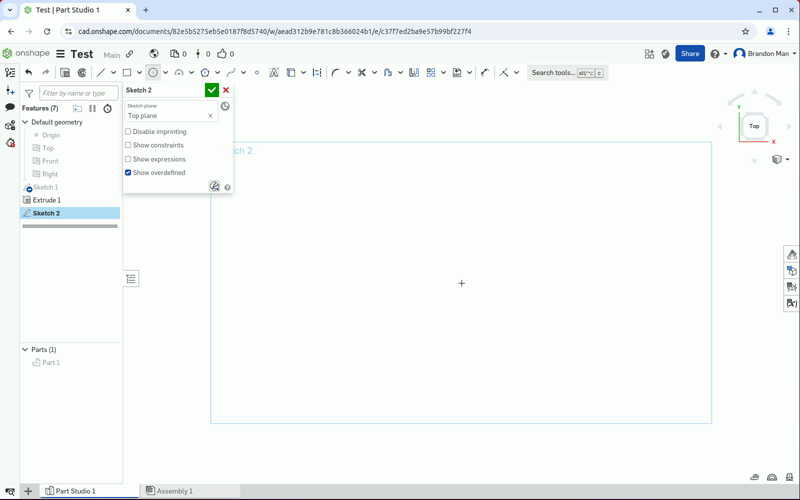
click(461, 282)
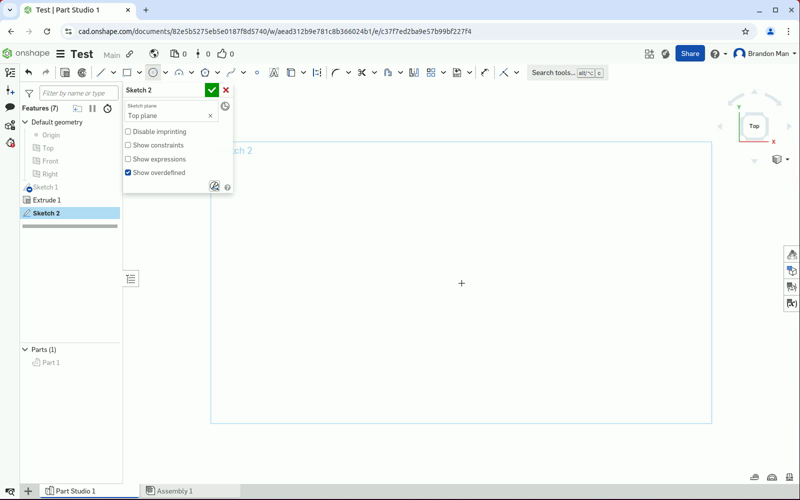
key_up(shift)
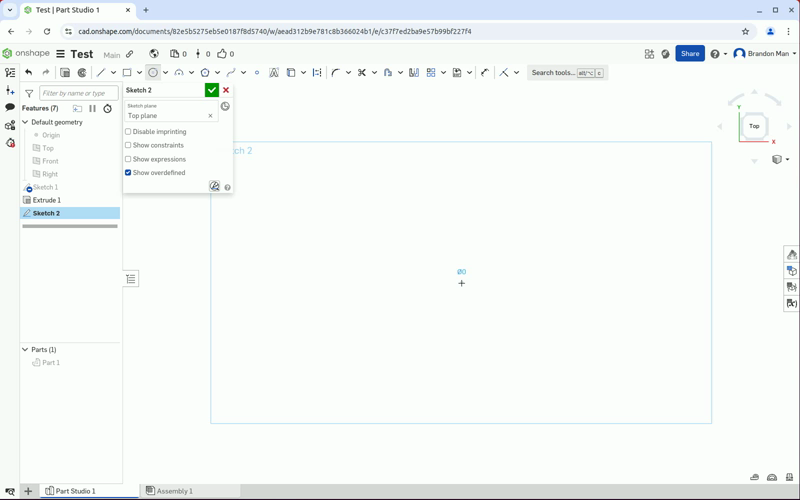
mouse_move(477, 282)
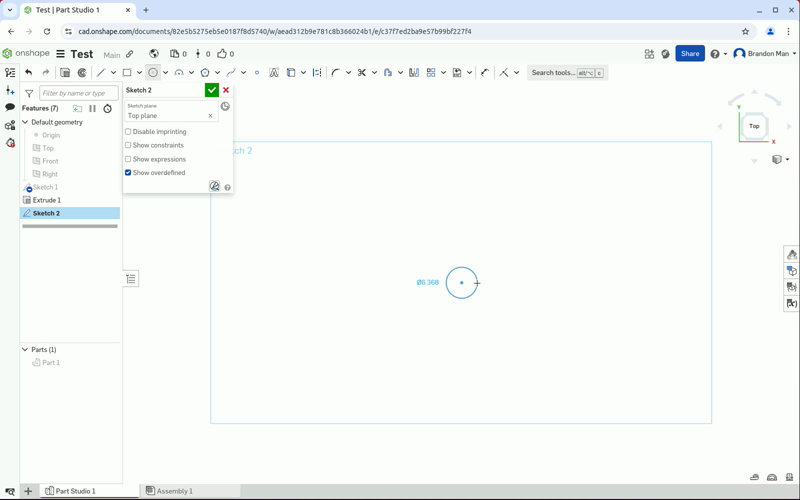
click(477, 282)
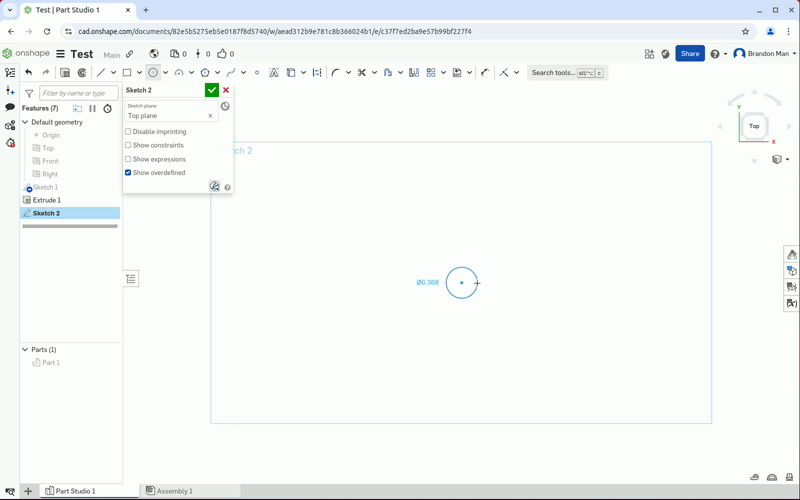
key(esc)
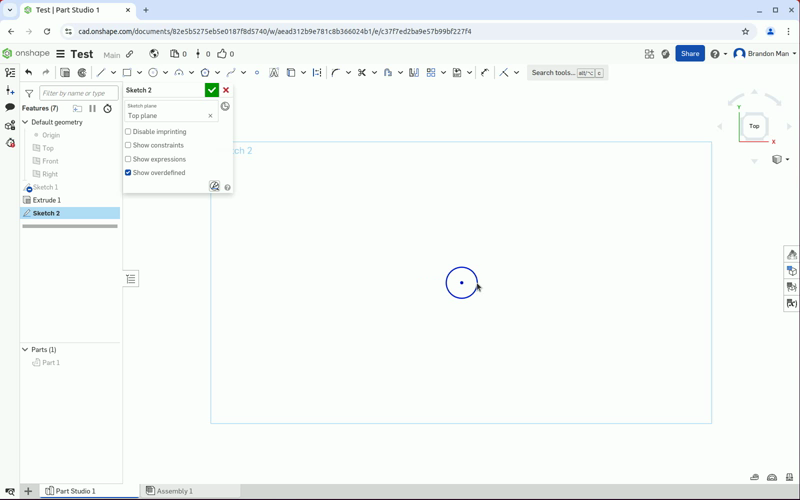
mouse_move(471, 285)
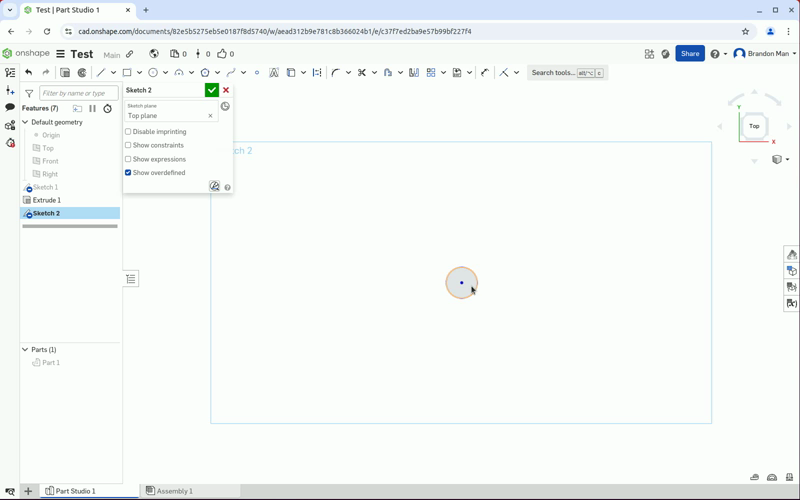
scroll(6)
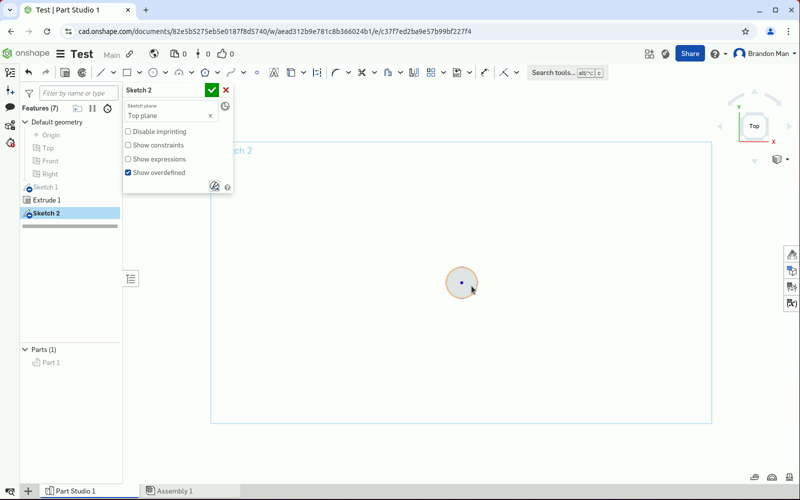
scroll(6)
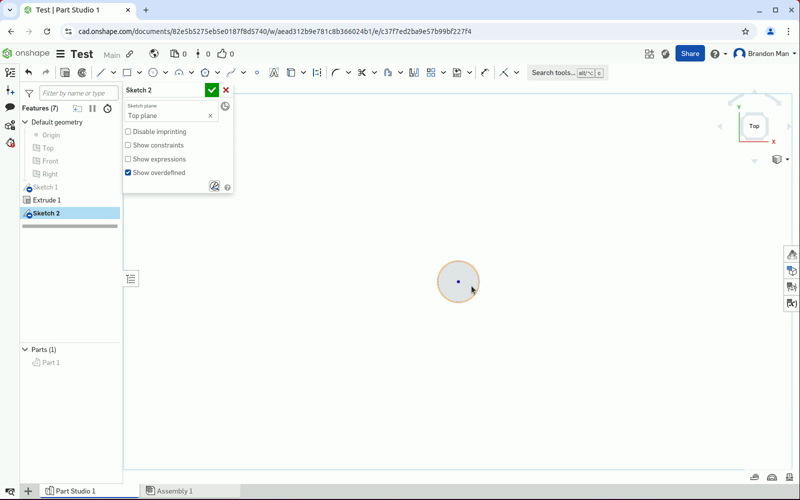
scroll(6)
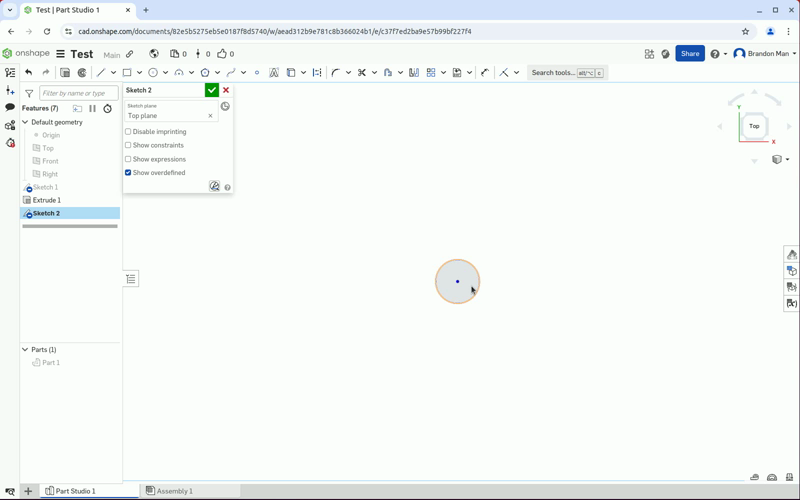
scroll(6)
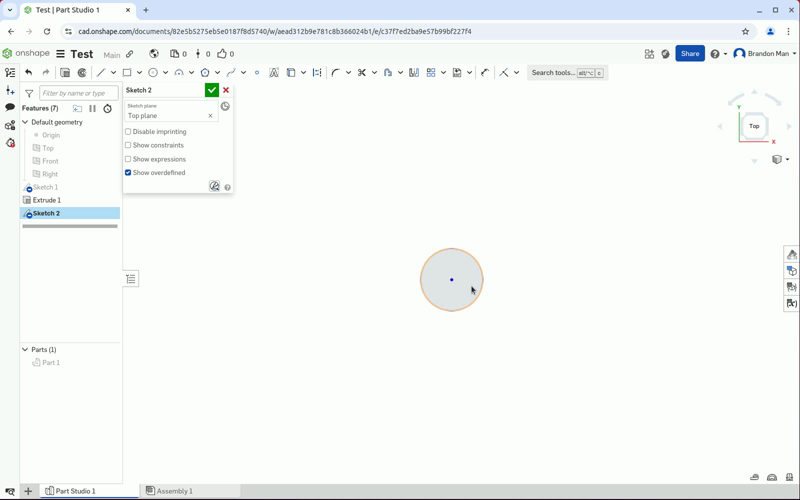
scroll(6)
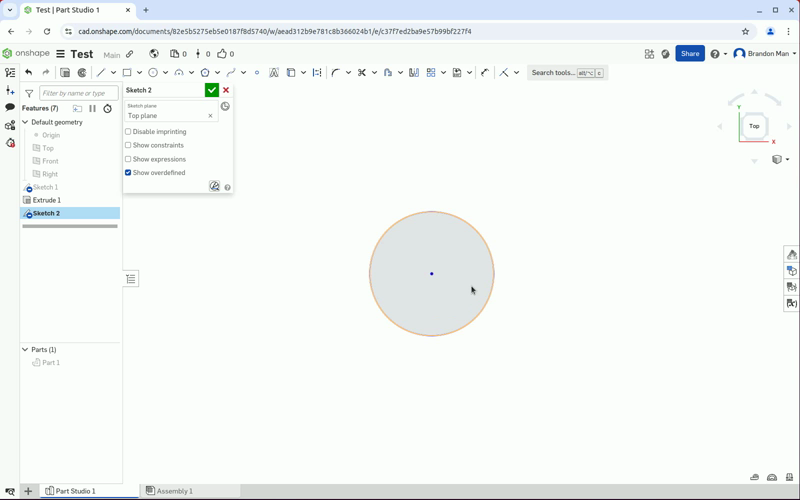
scroll(6)
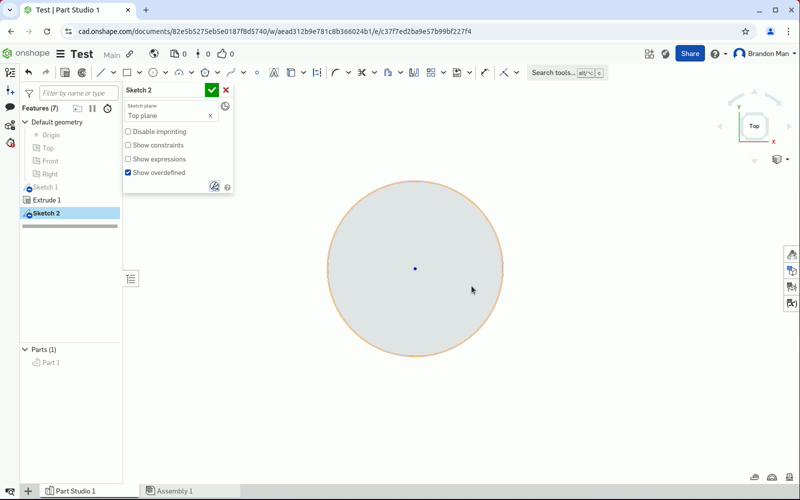
scroll(6)
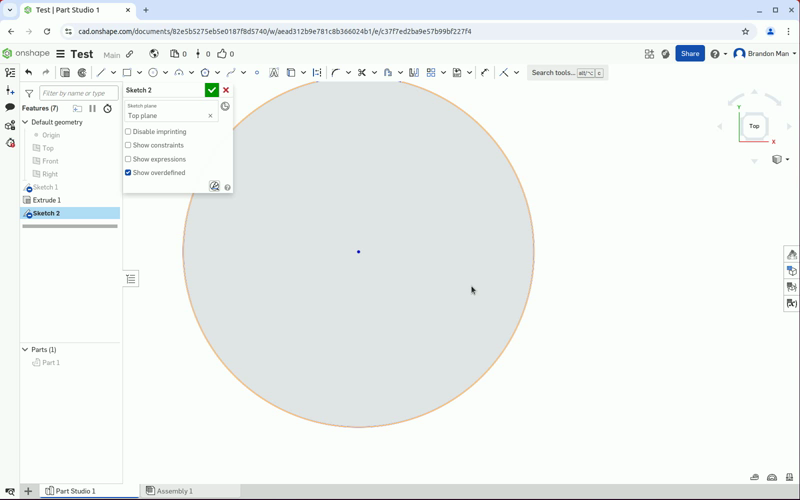
click(471, 285)
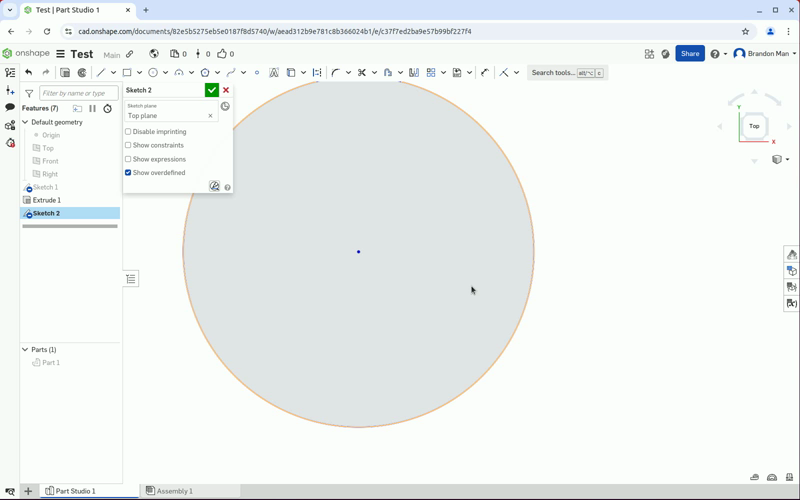
scroll(-6)
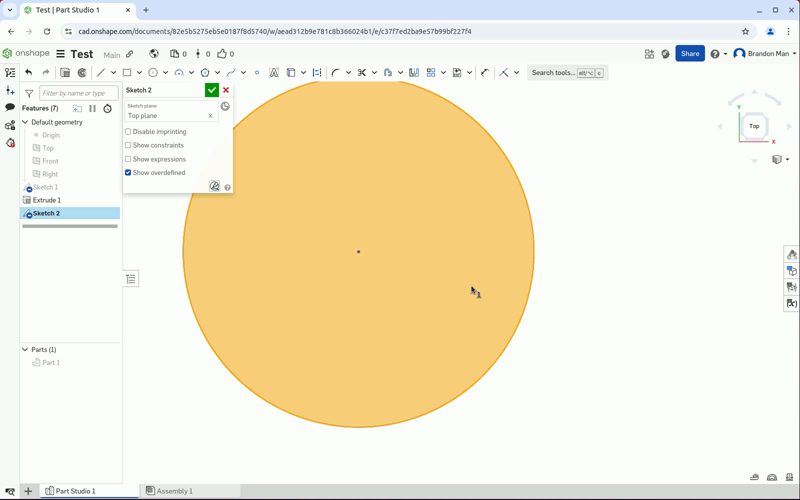
scroll(-6)
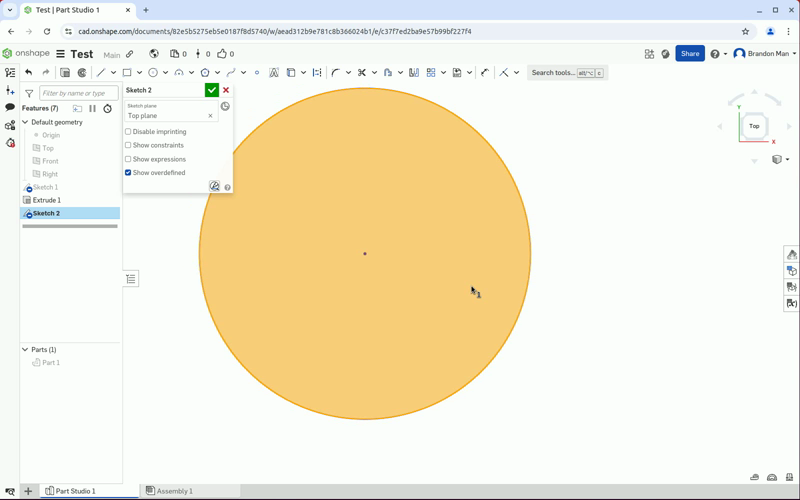
scroll(-6)
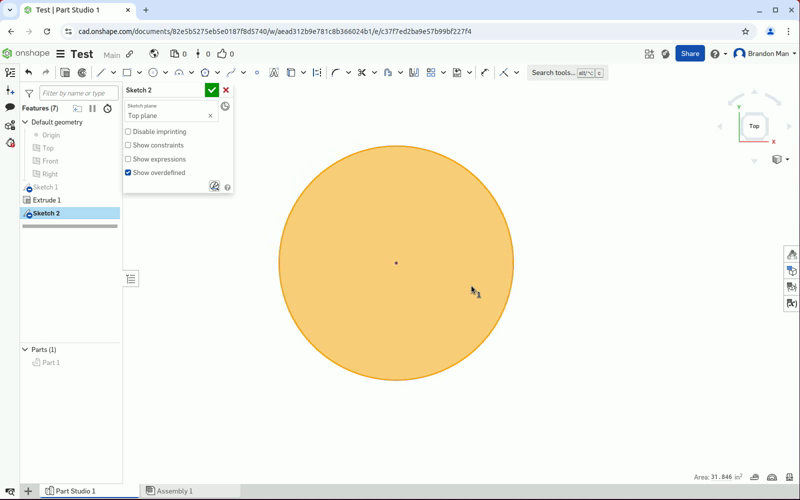
scroll(-6)
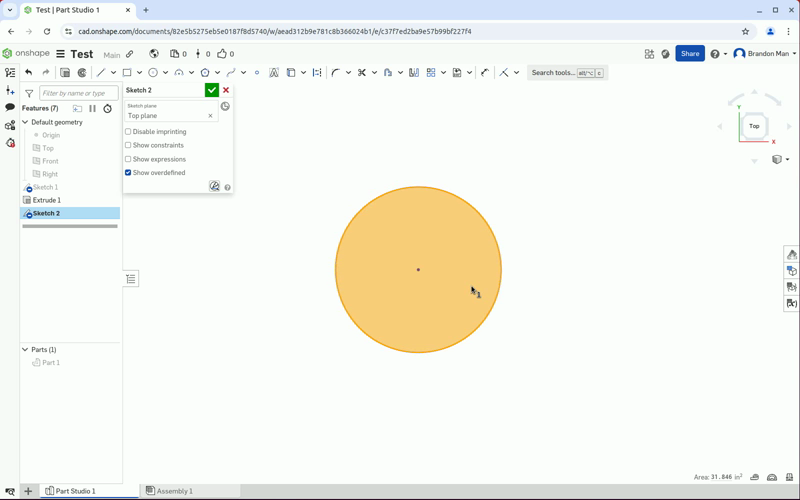
scroll(-6)
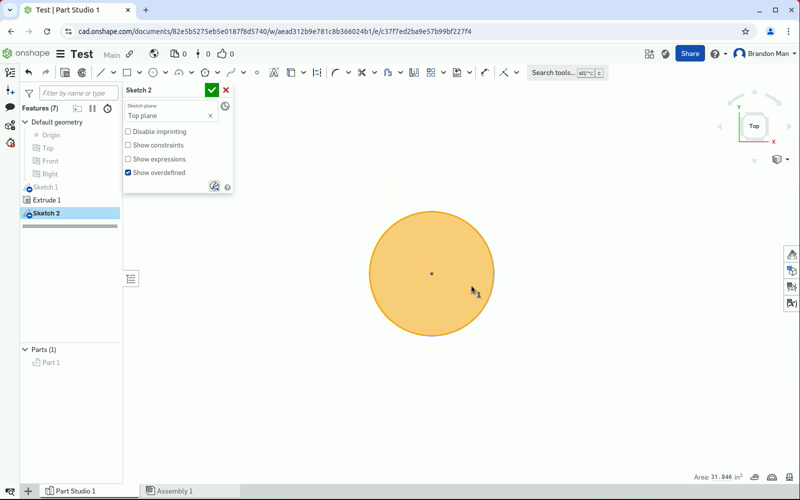
scroll(-6)
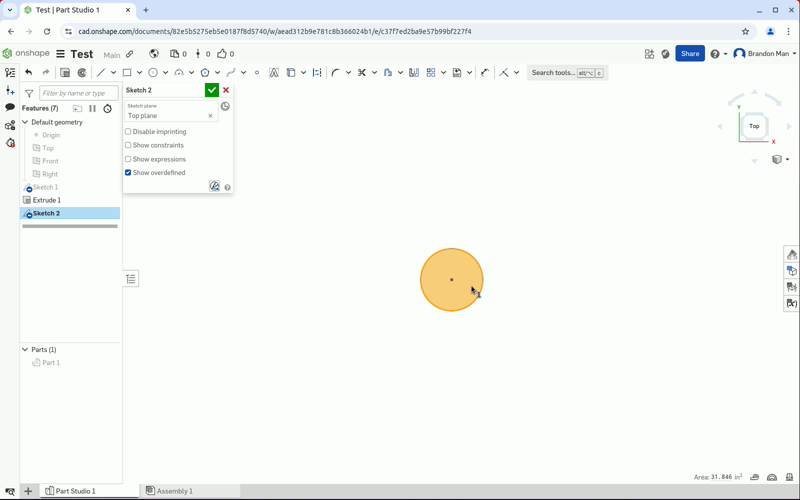
scroll(-6)
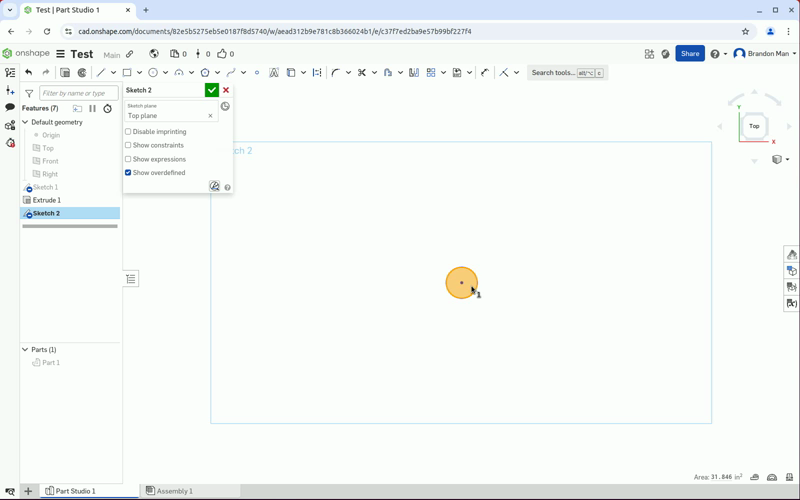
mouse_move(73, 352)
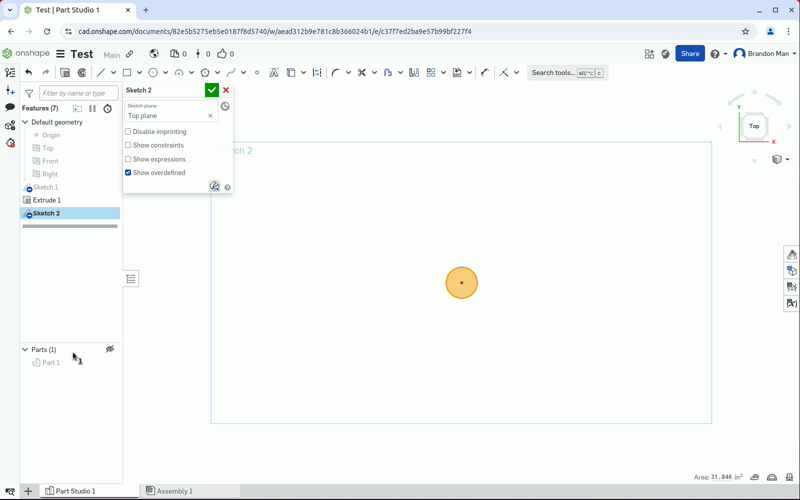
key(shift+y)
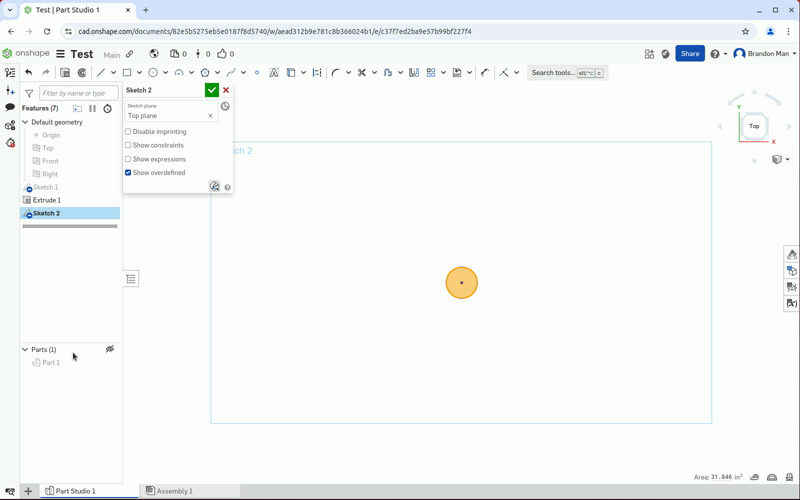
key(shift+e)
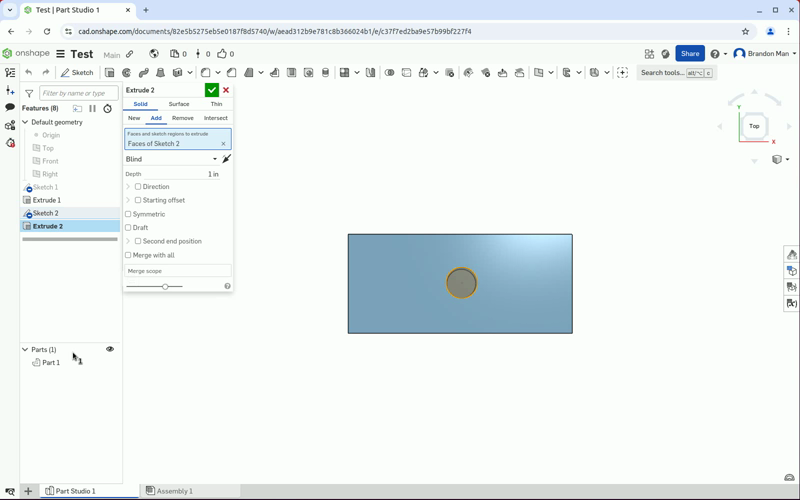
mouse_move(143, 106)
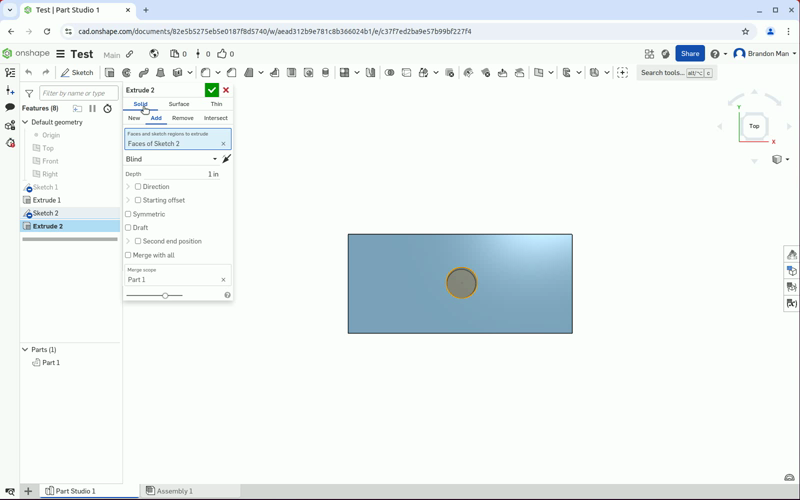
click(143, 106)
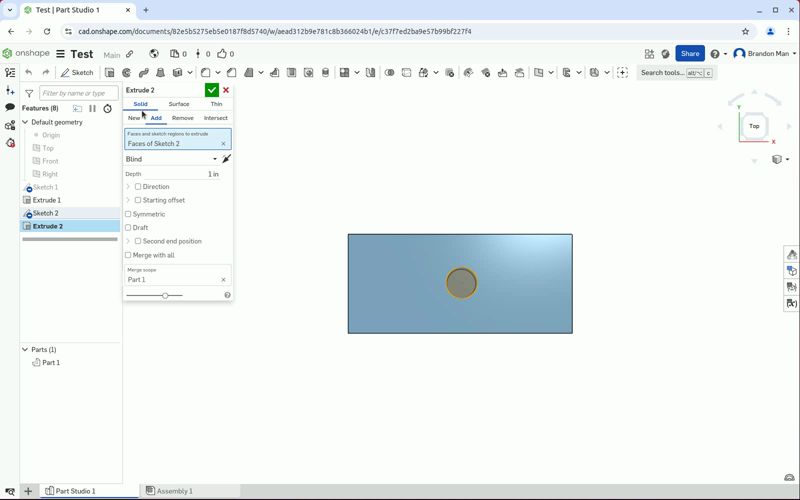
mouse_move(137, 120)
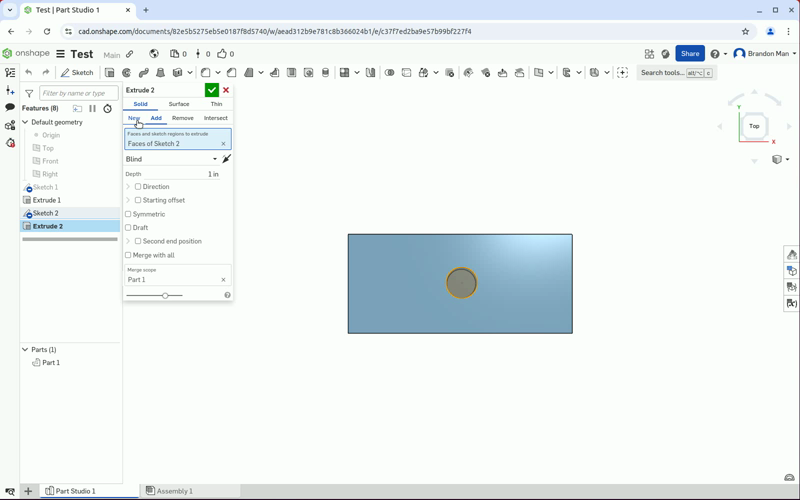
click(137, 120)
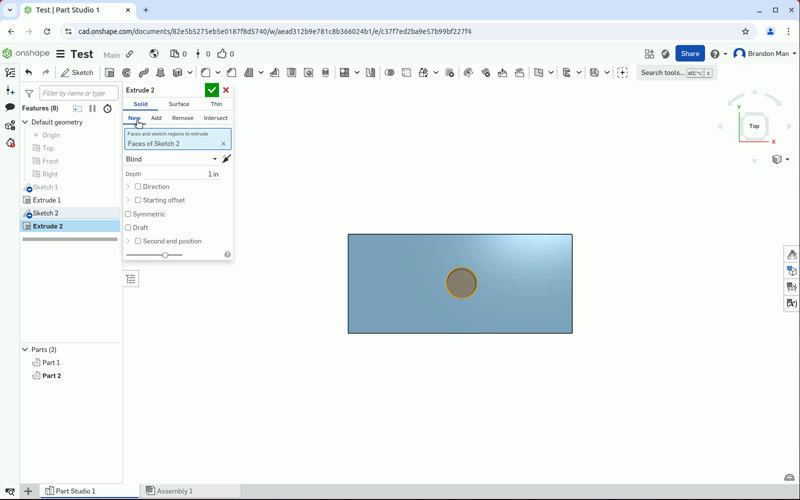
key(tab, 4)
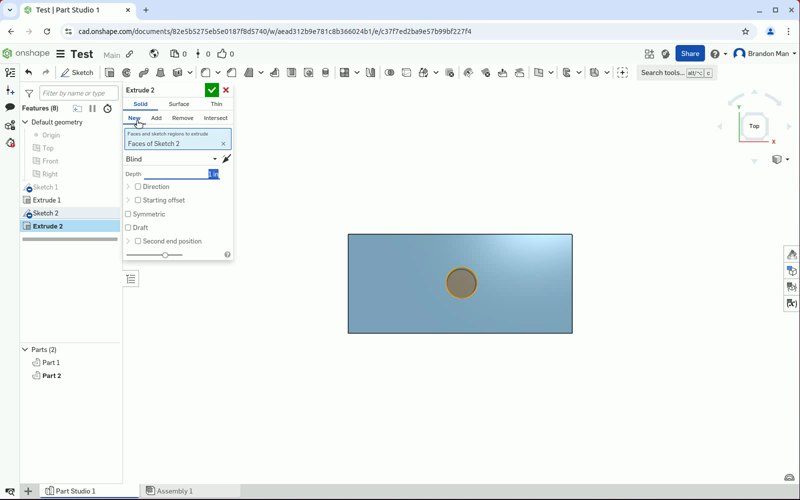
text(5.536)
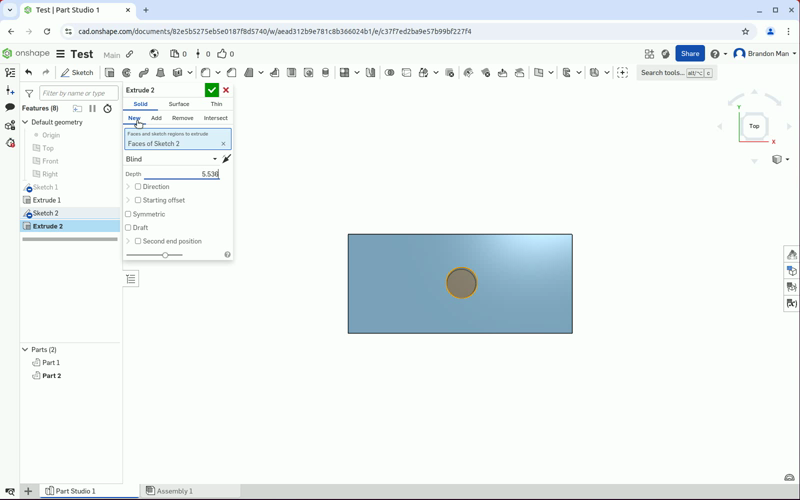
key(enter)
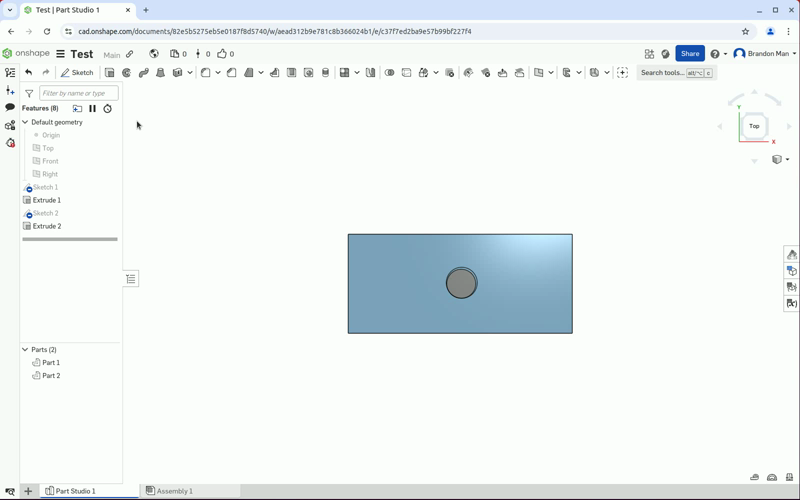
key(shift+h)
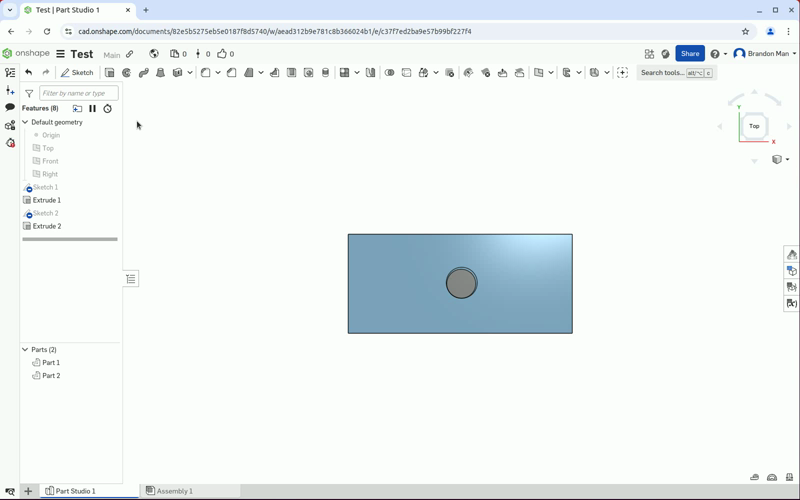
key(shift+h)
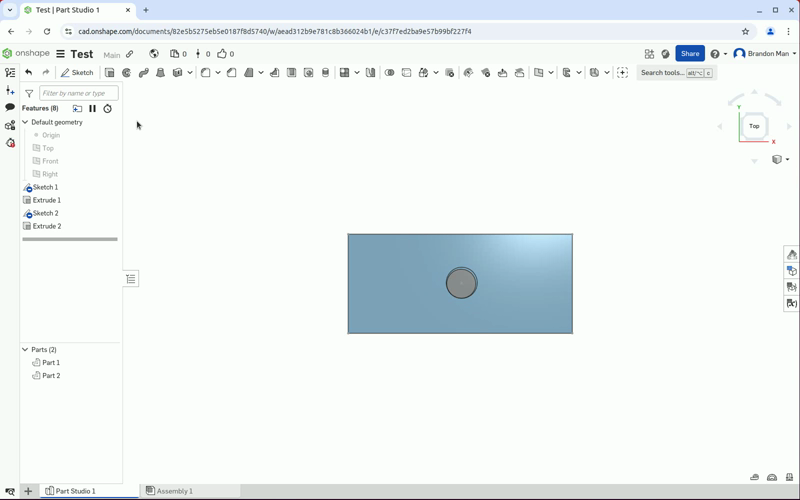
key(shift+7)
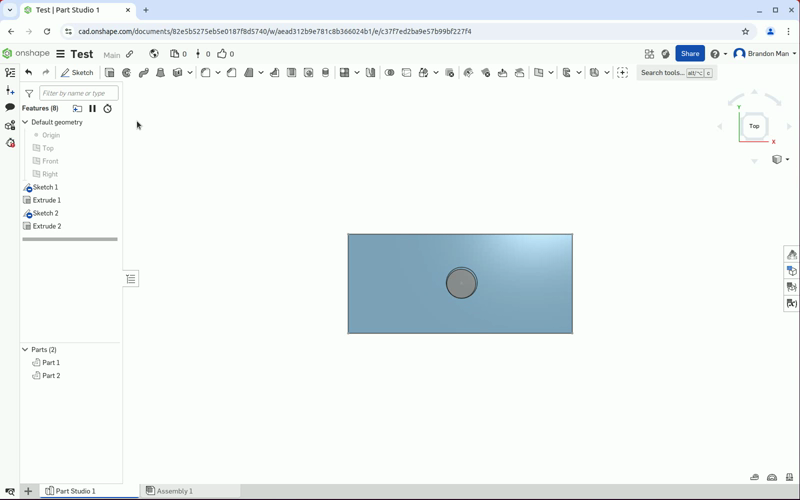
key(up, 3)
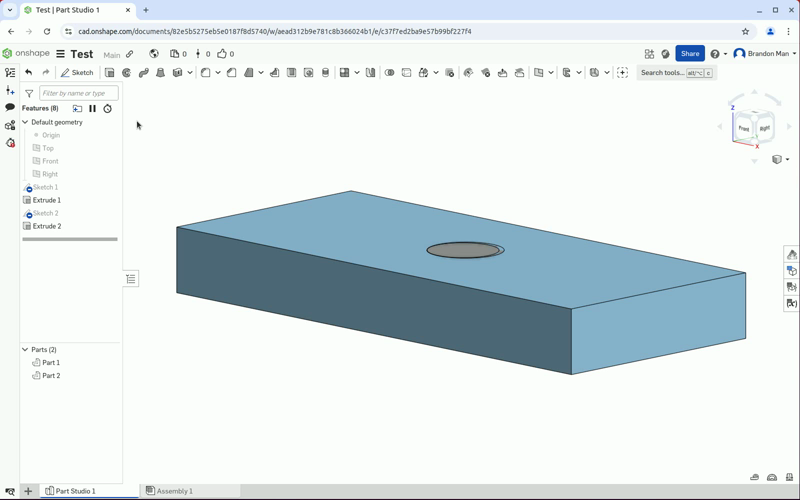
key(left, 3)
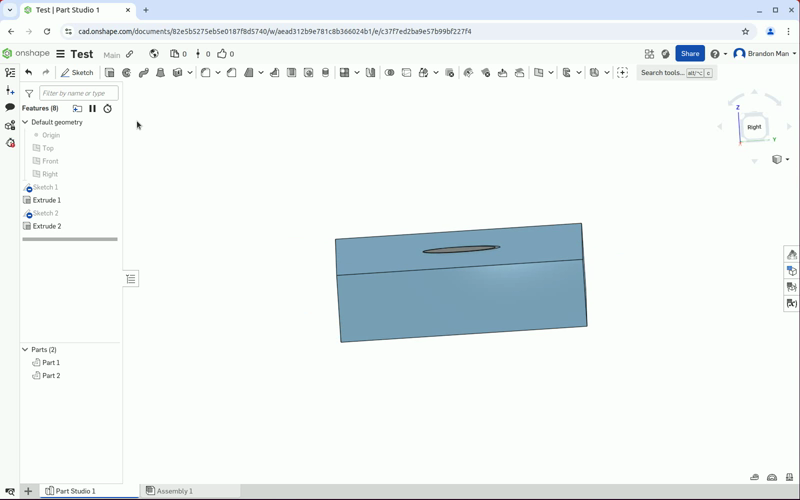
key(right, 3)
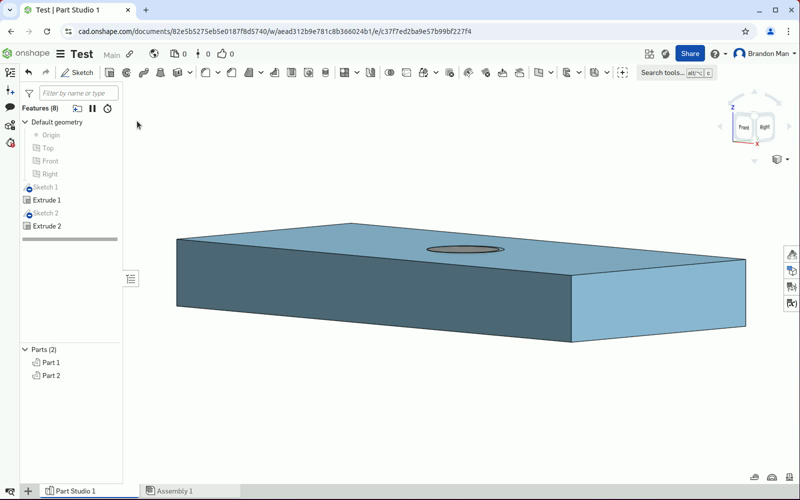
key(down, 3)
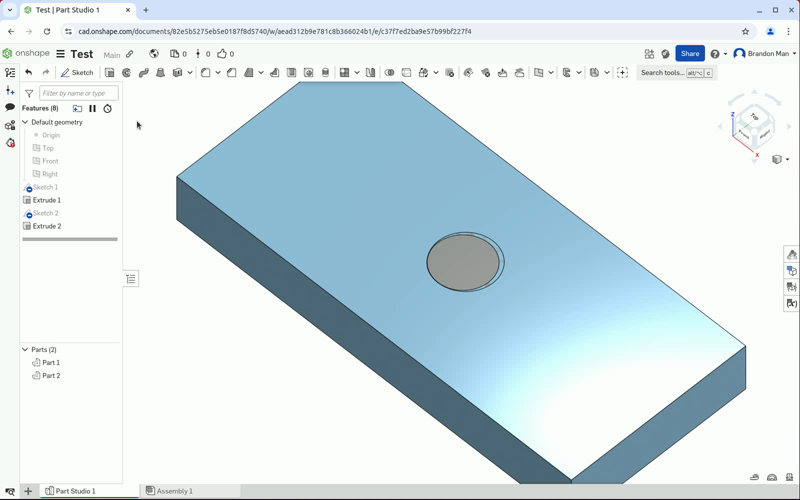
mouse_move(73, 189)
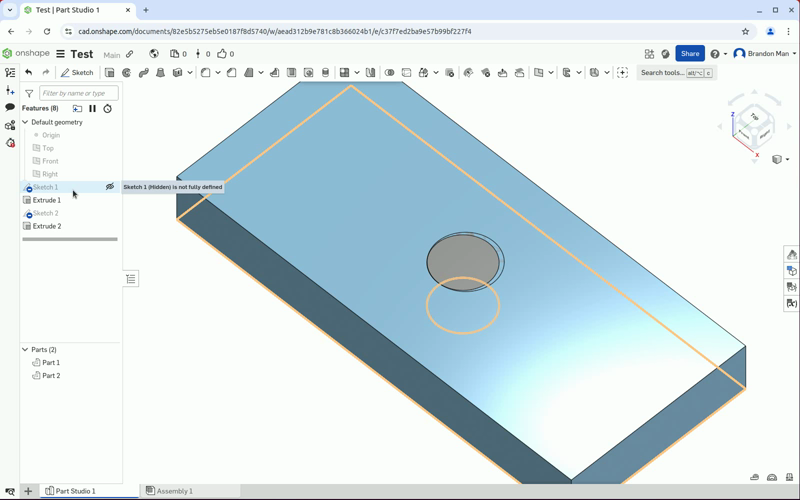
click(73, 189)